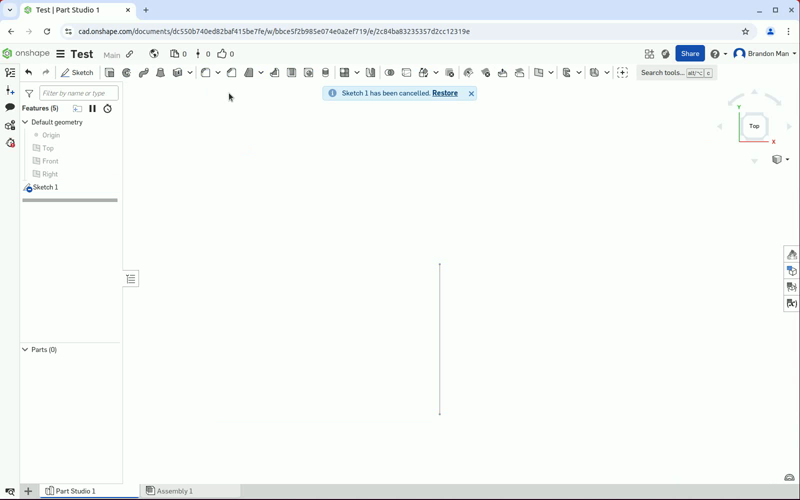
key(shift+h)
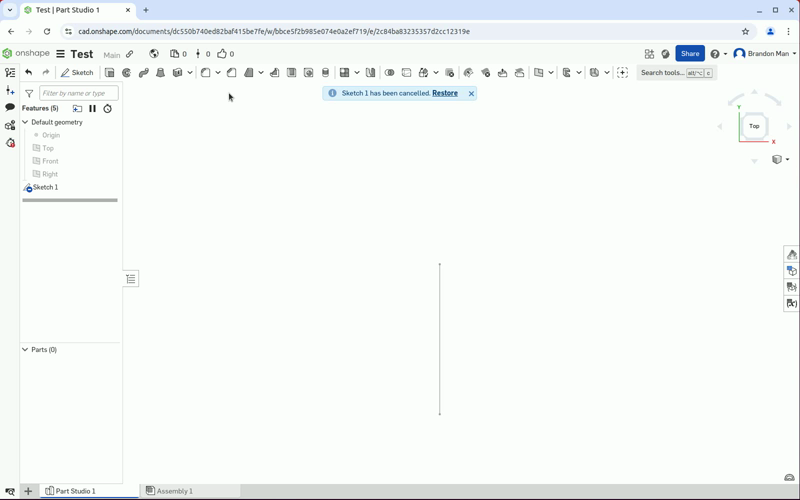
key(shift+s)
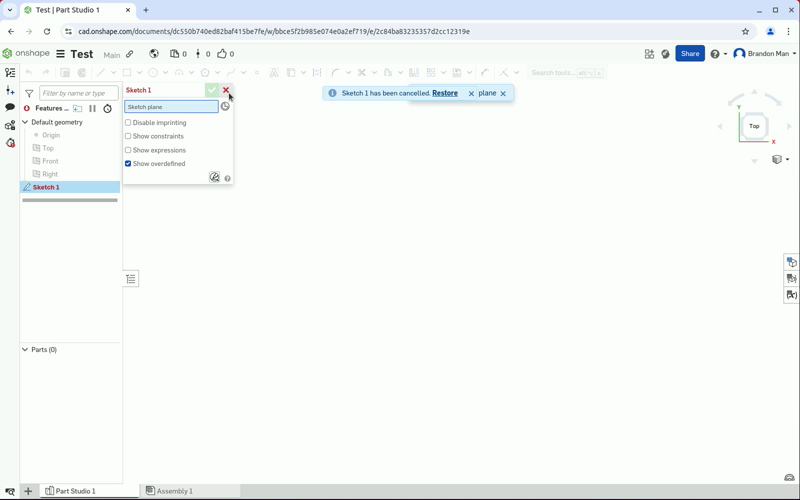
mouse_move(73, 150)
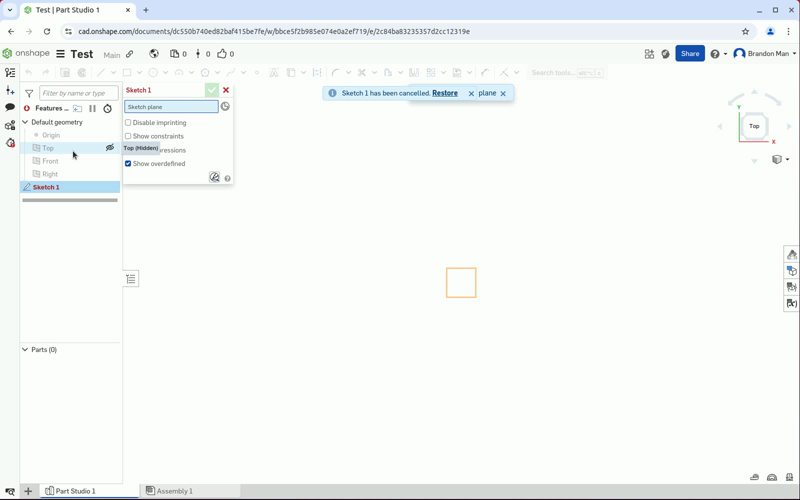
click(73, 150)
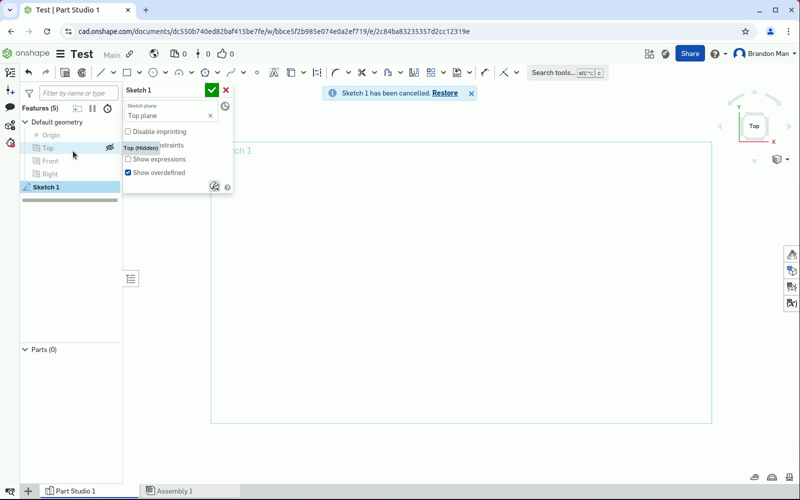
mouse_move(73, 352)
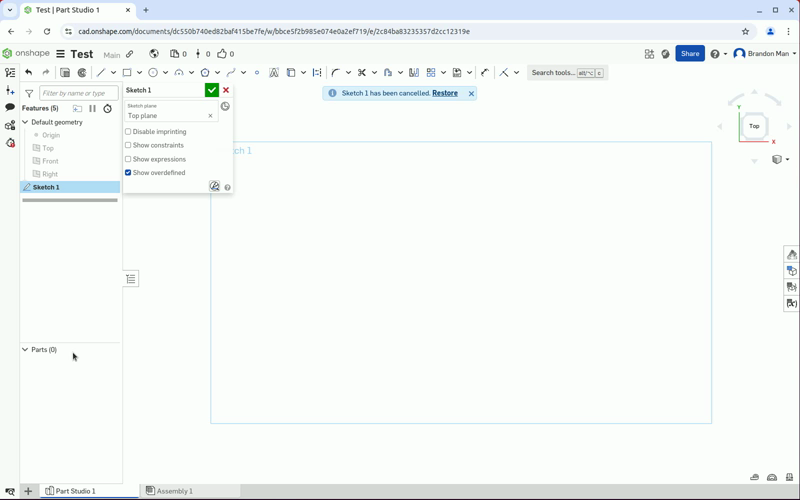
key(y)
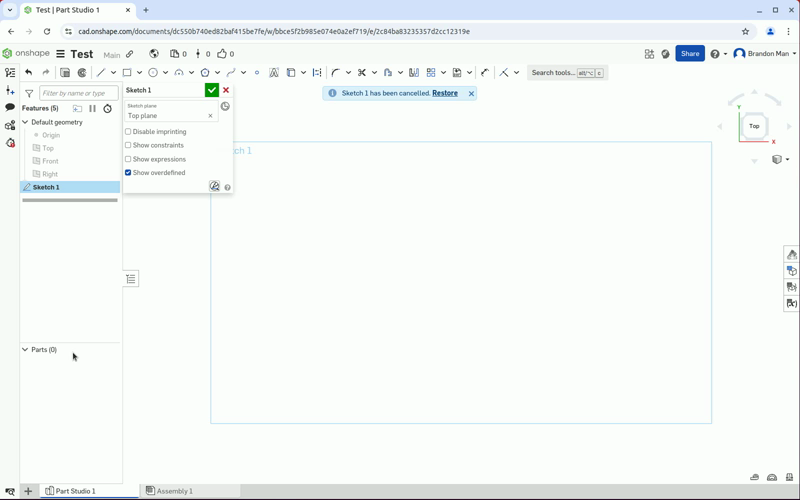
key(l)
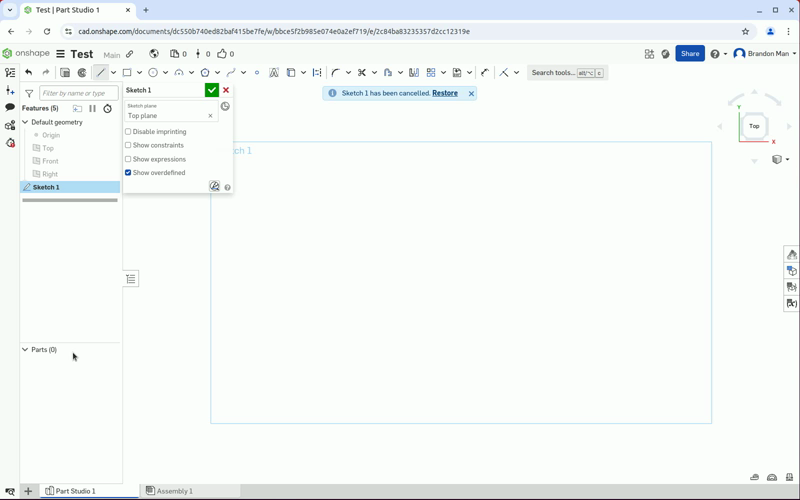
key_down(shift)
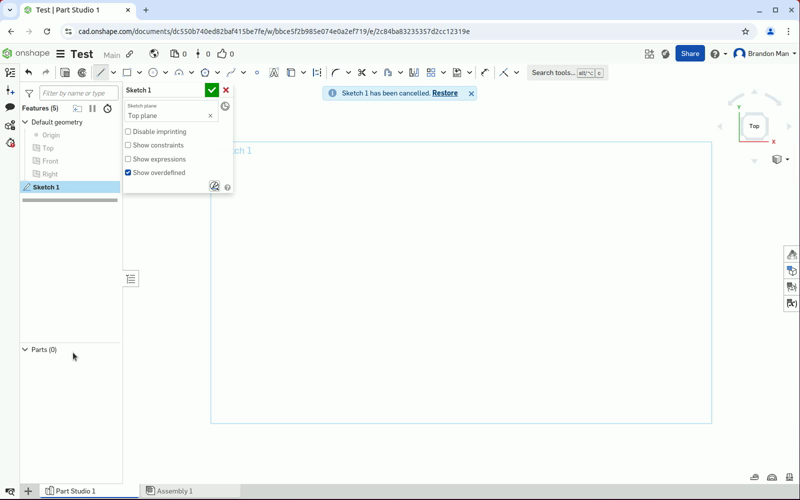
mouse_move(348, 282)
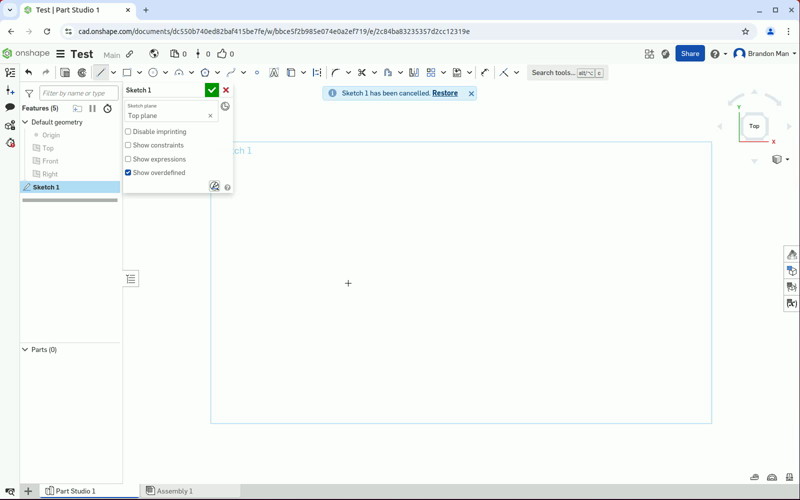
click(348, 282)
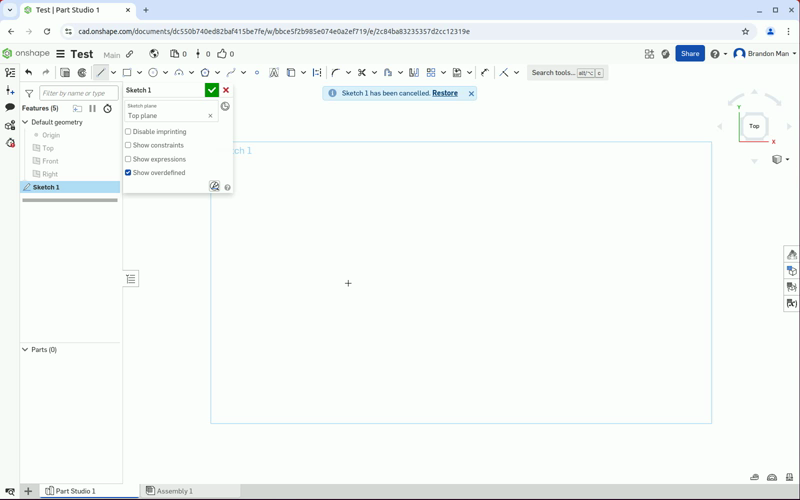
key_up(shift)
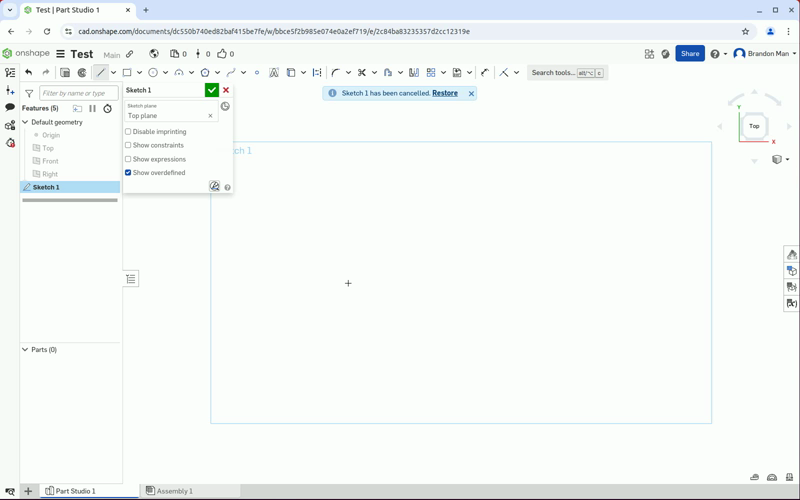
key_down(shift)
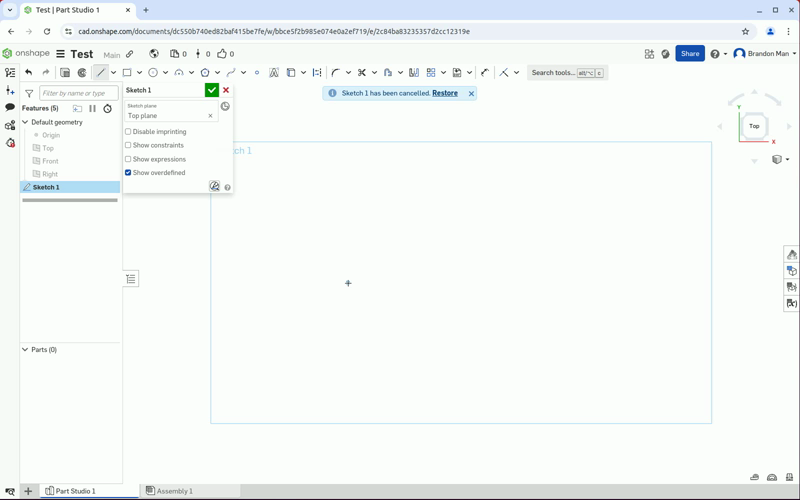
mouse_move(460, 282)
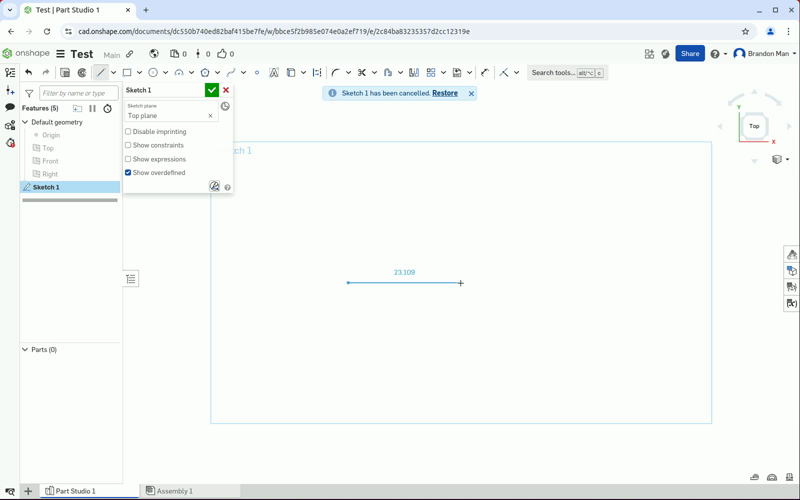
click(460, 282)
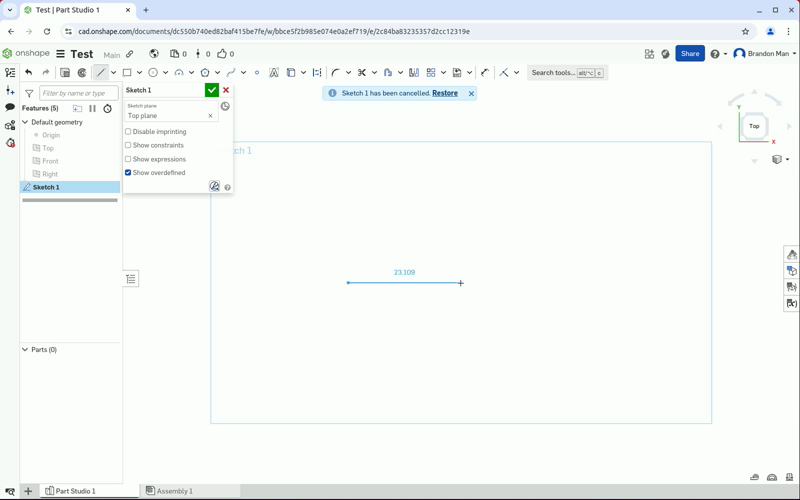
key_up(shift)
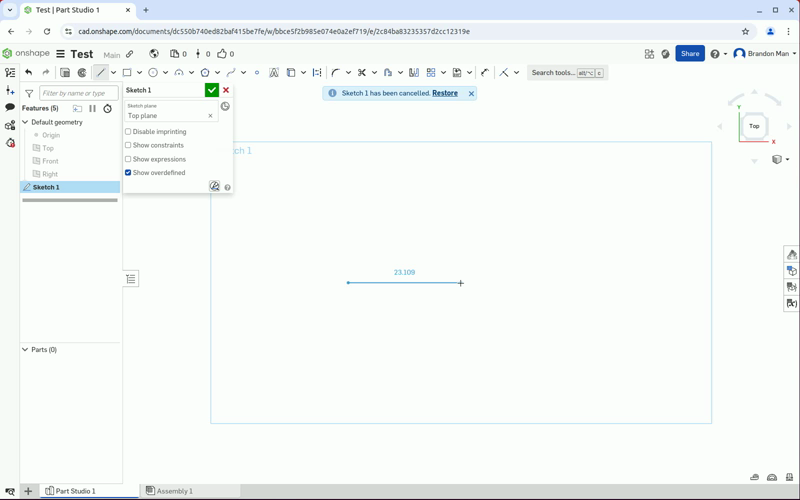
key_down(shift)
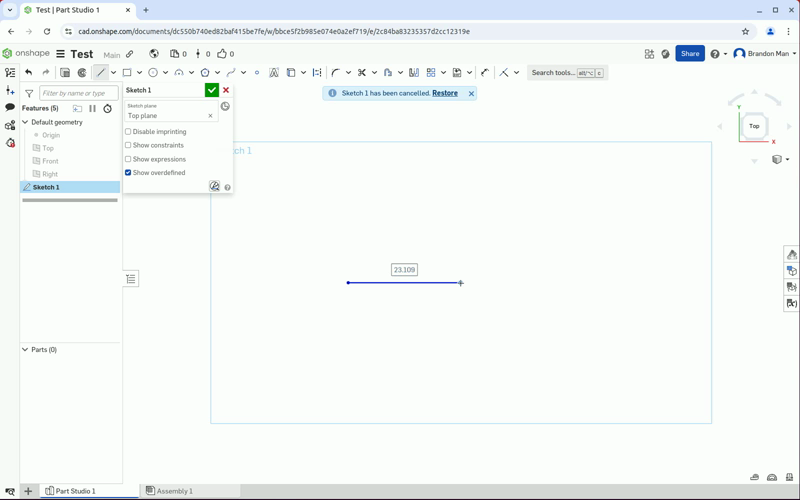
mouse_move(460, 215)
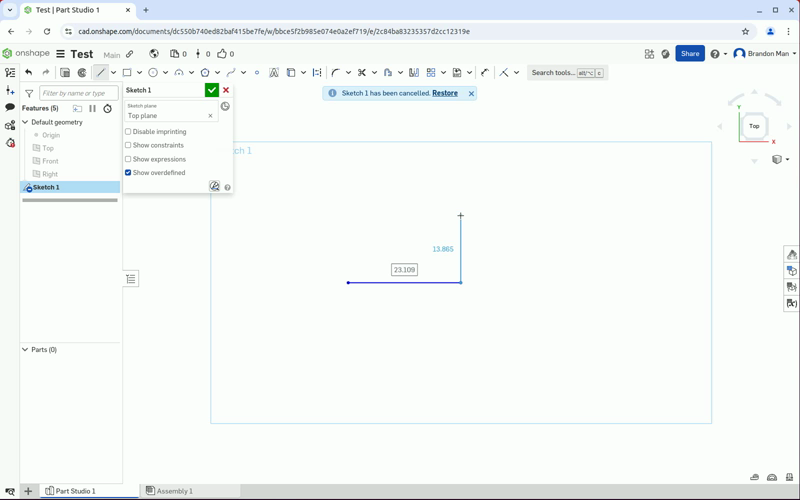
click(460, 215)
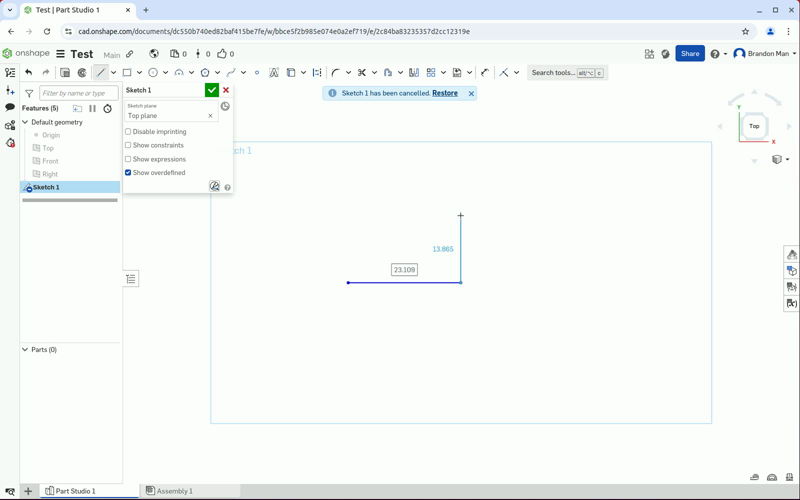
key_up(shift)
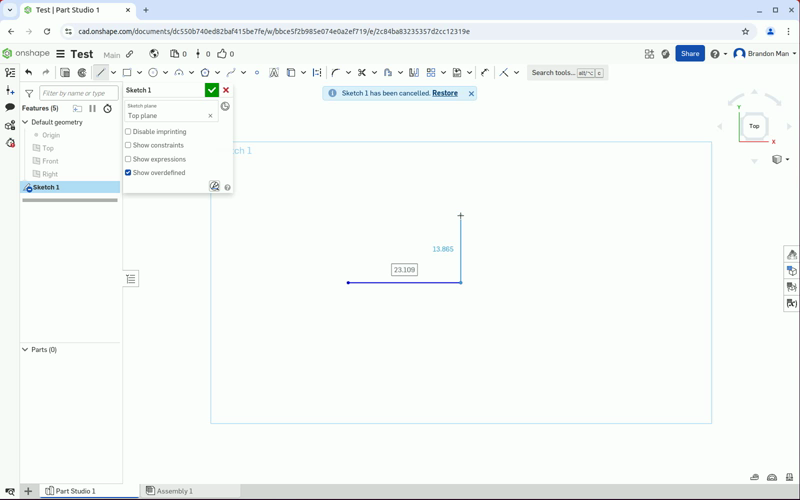
key_down(shift)
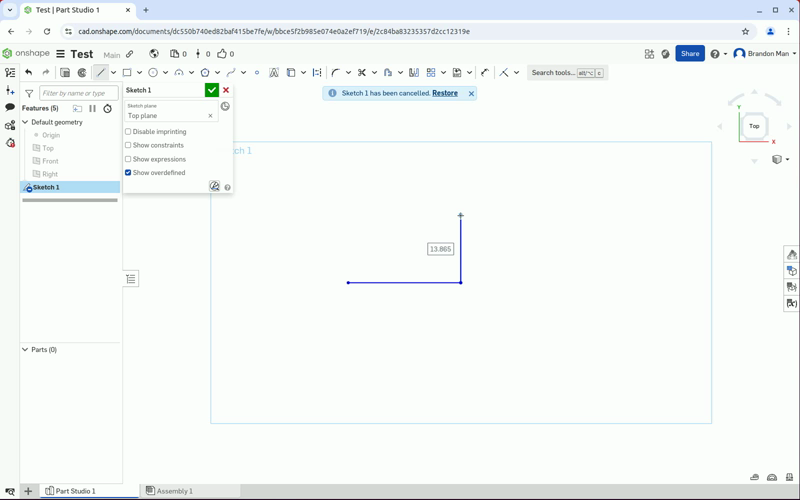
mouse_move(348, 215)
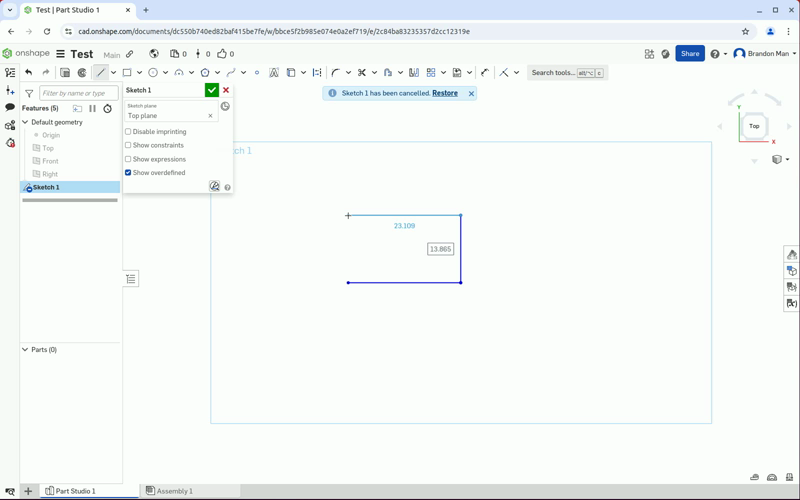
click(348, 215)
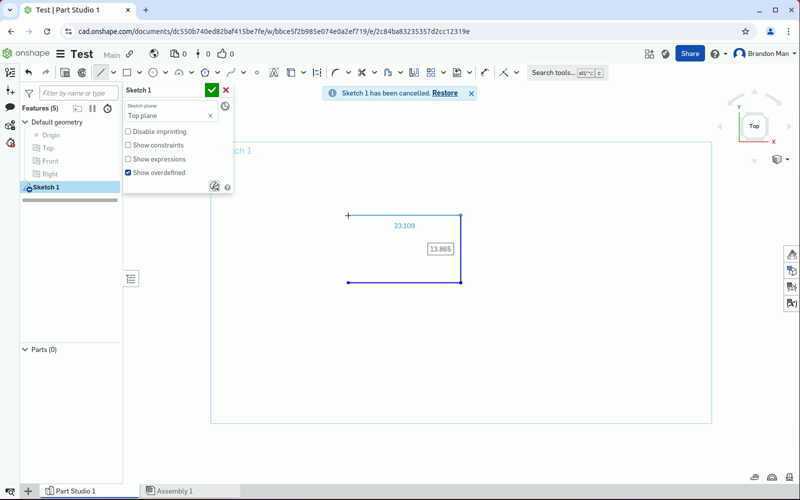
key_up(shift)
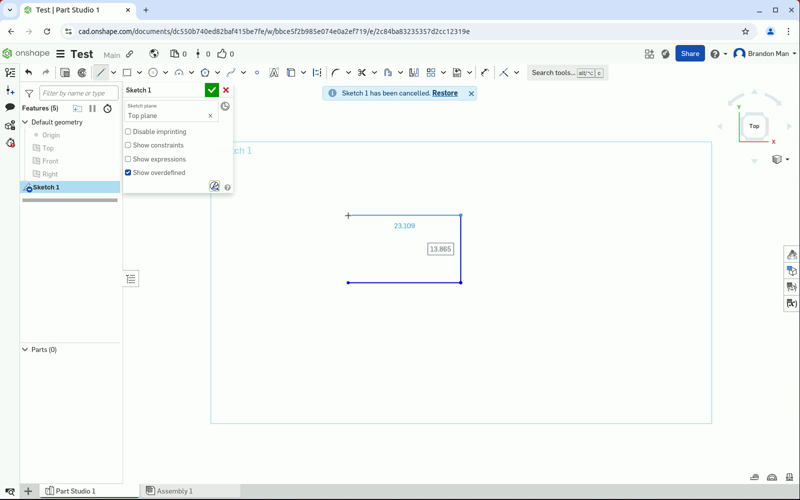
key_down(shift)
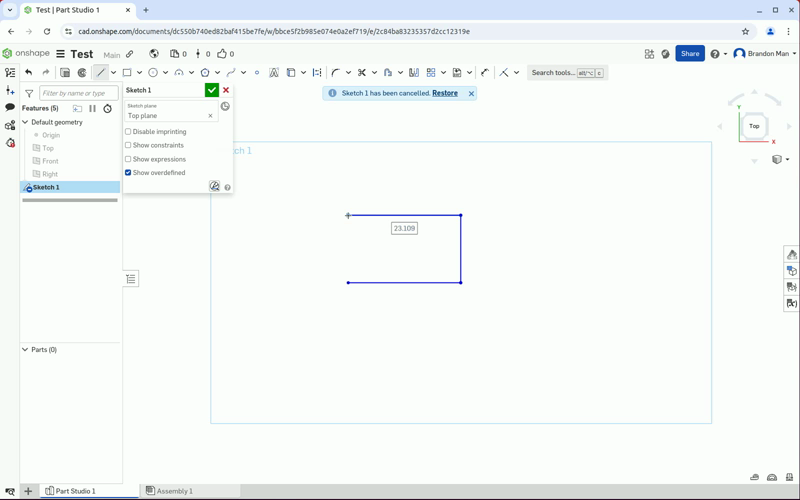
mouse_move(348, 282)
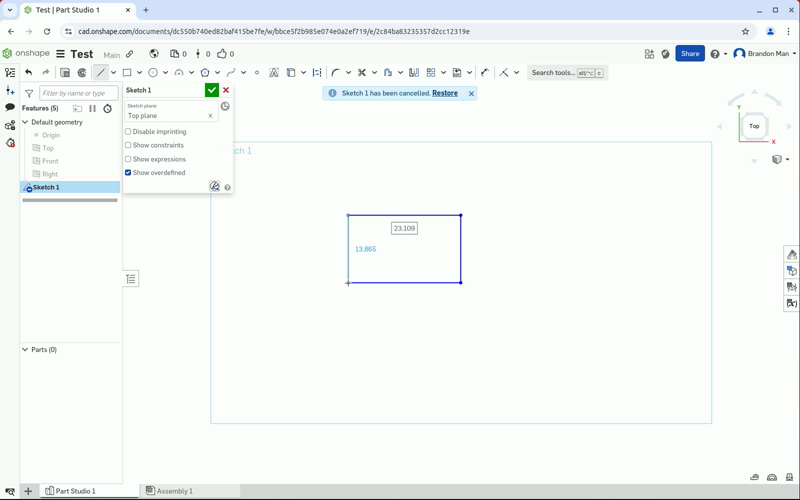
key_up(shift)
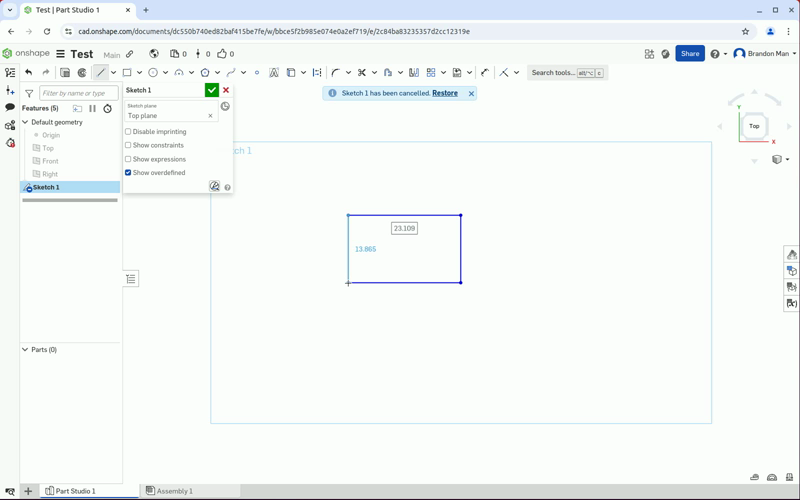
click(348, 282)
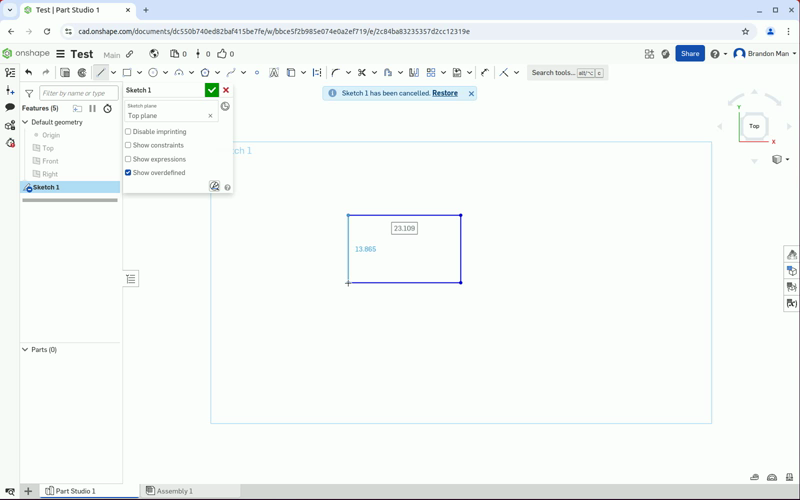
key(esc)
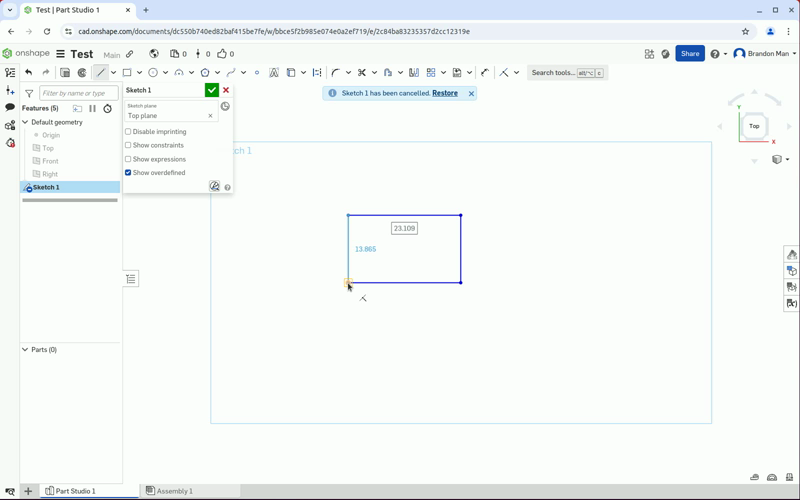
mouse_move(421, 252)
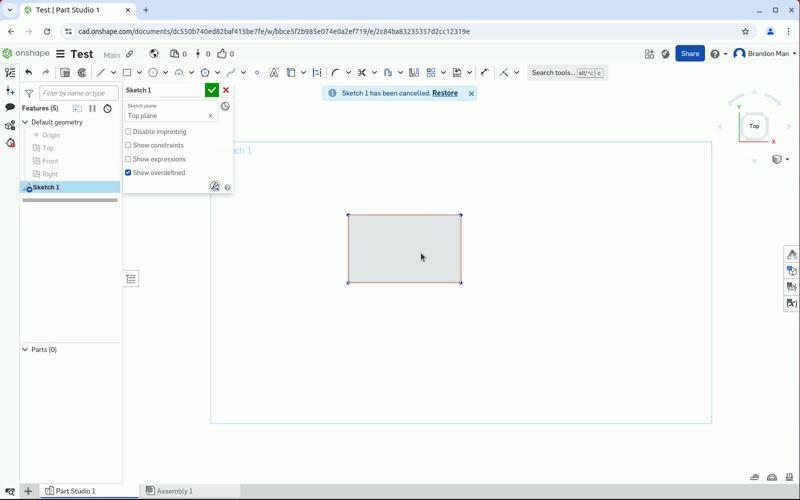
click(421, 252)
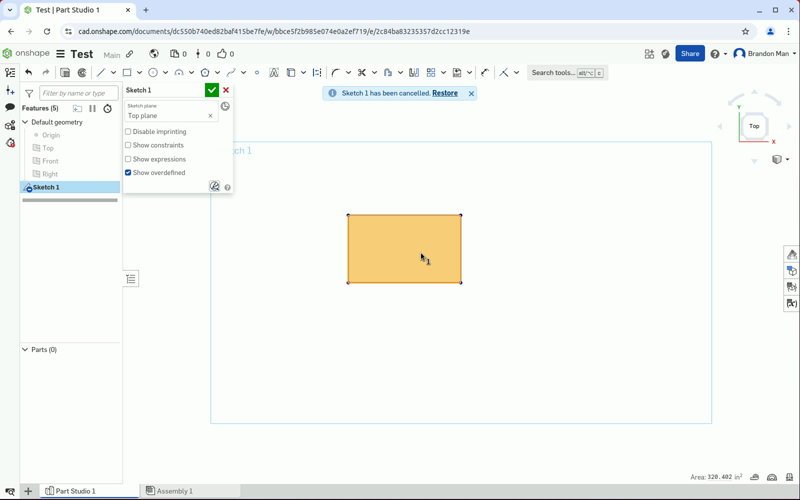
mouse_move(73, 352)
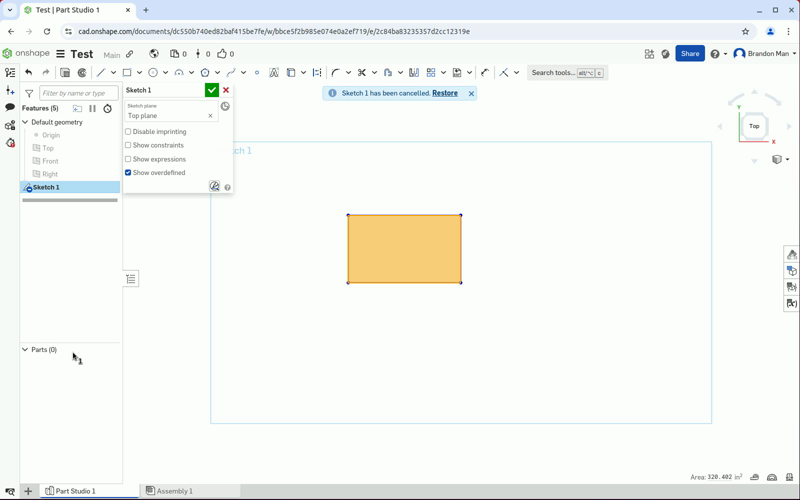
key(shift+y)
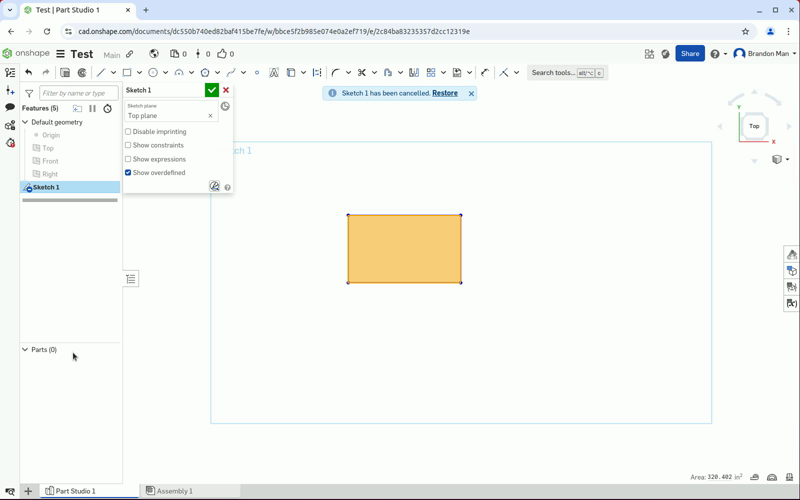
key(shift+e)
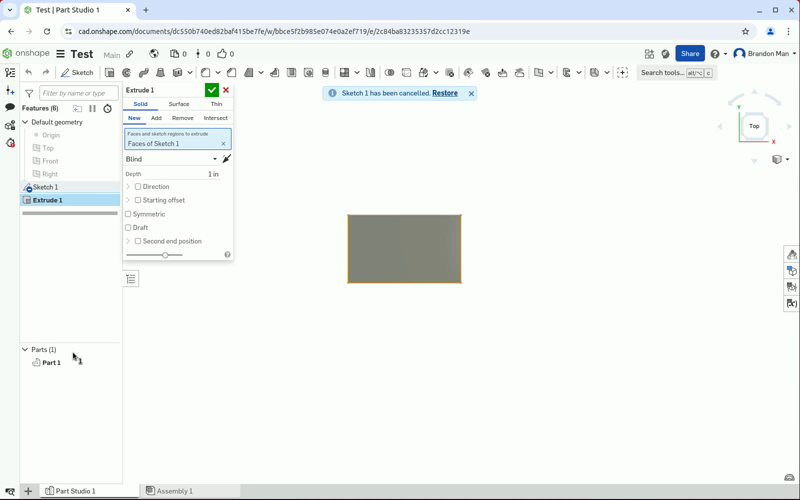
mouse_move(143, 106)
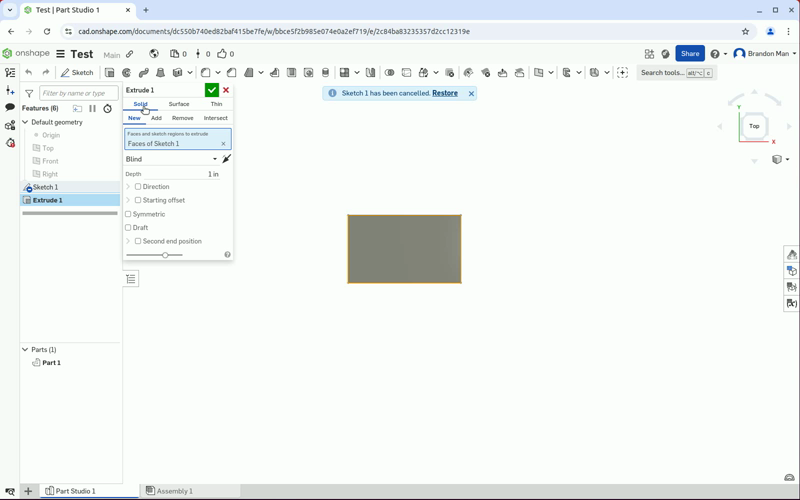
click(143, 106)
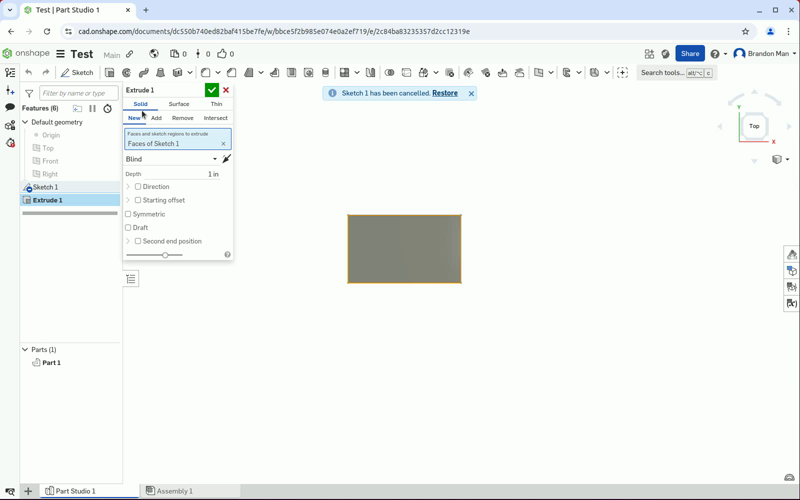
mouse_move(137, 120)
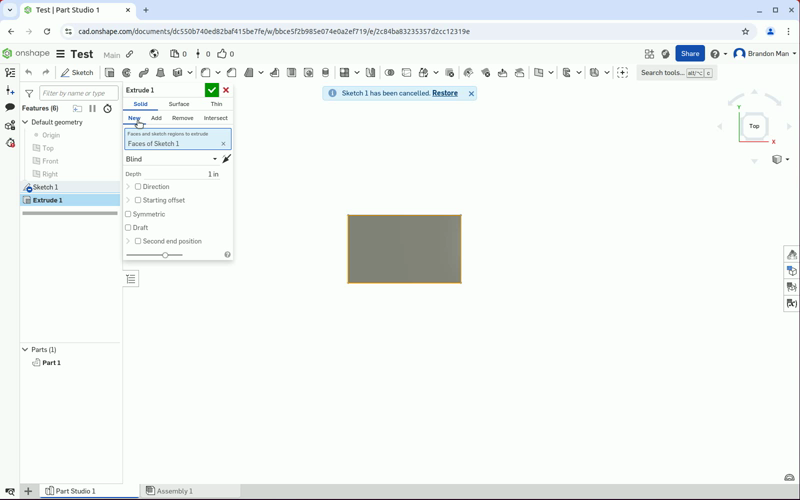
click(137, 120)
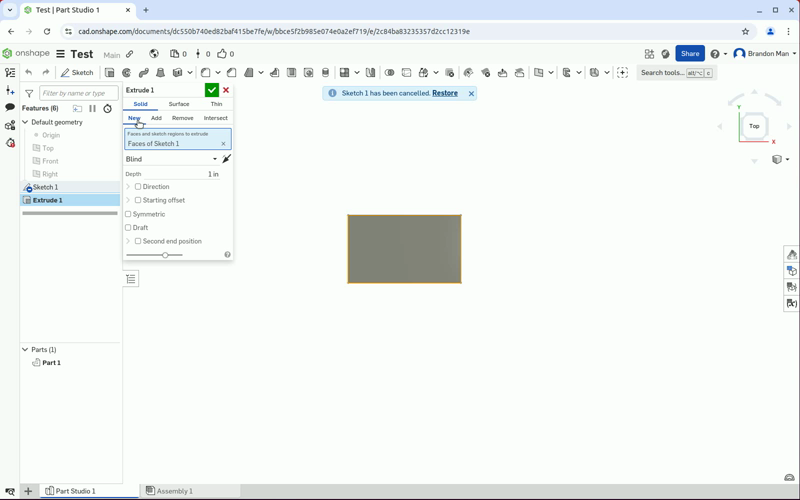
key(tab, 4)
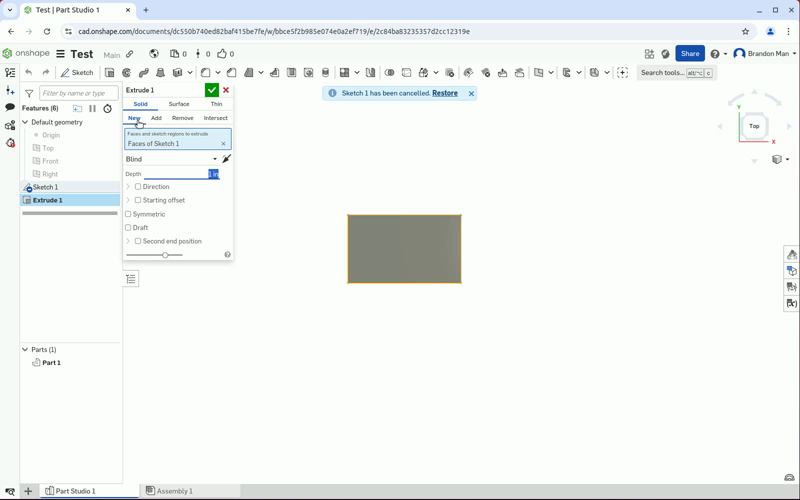
text(13.961)
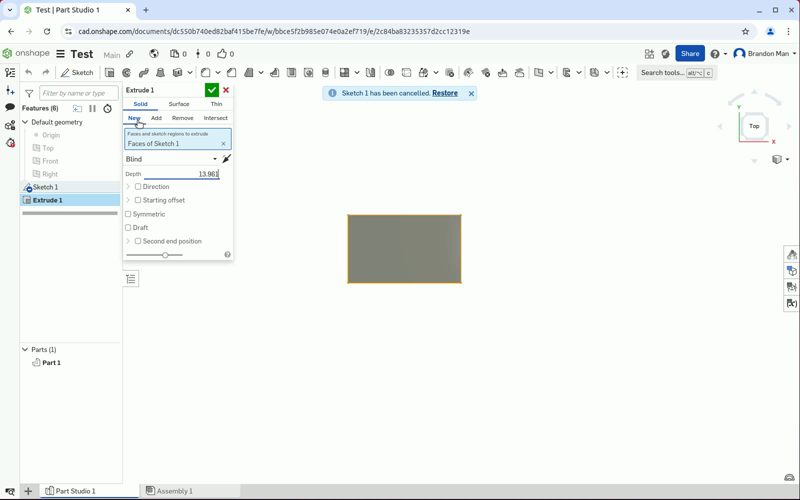
key(enter)
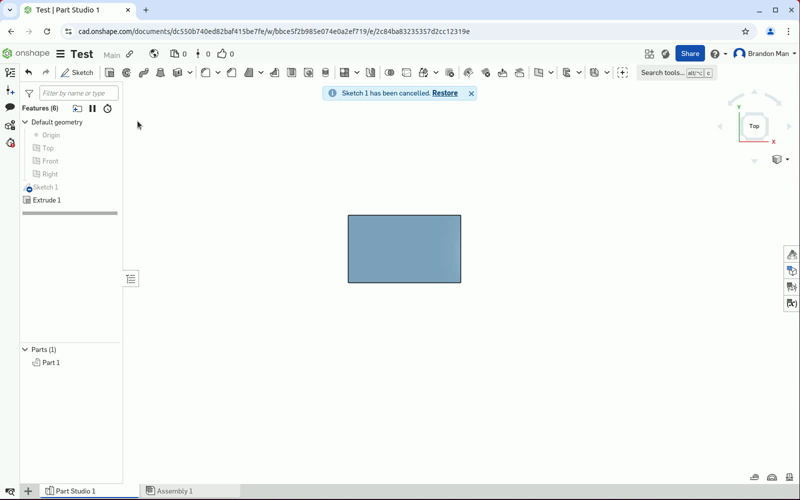
key(shift+h)
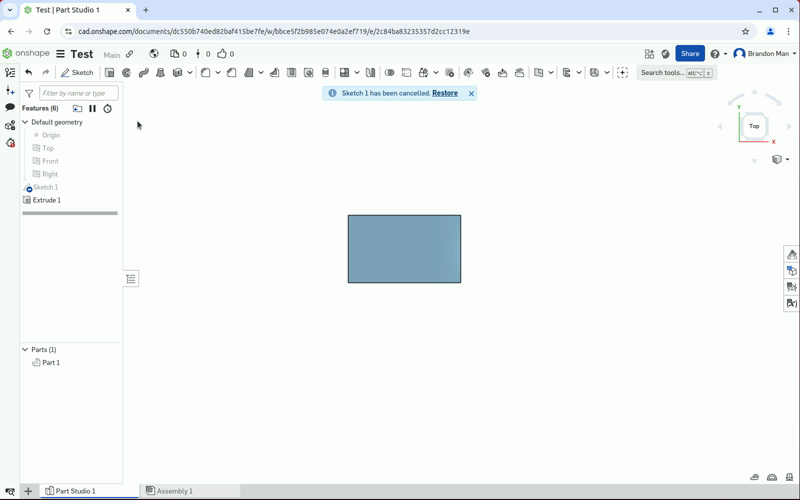
key(shift+h)
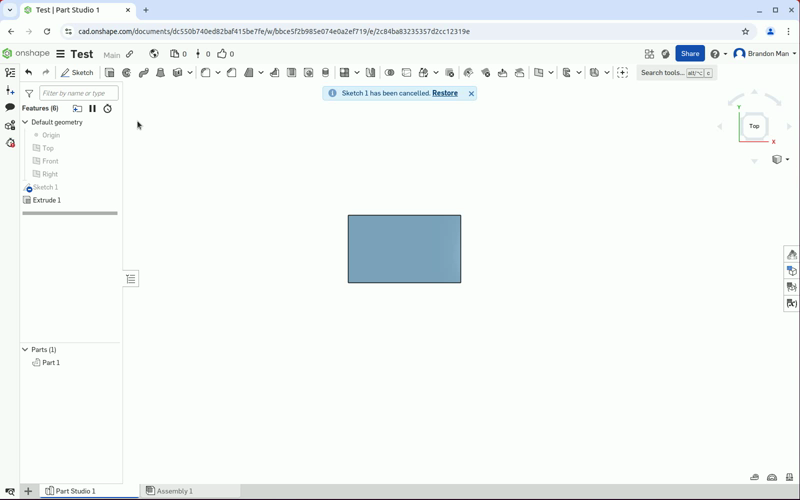
mouse_move(73, 189)
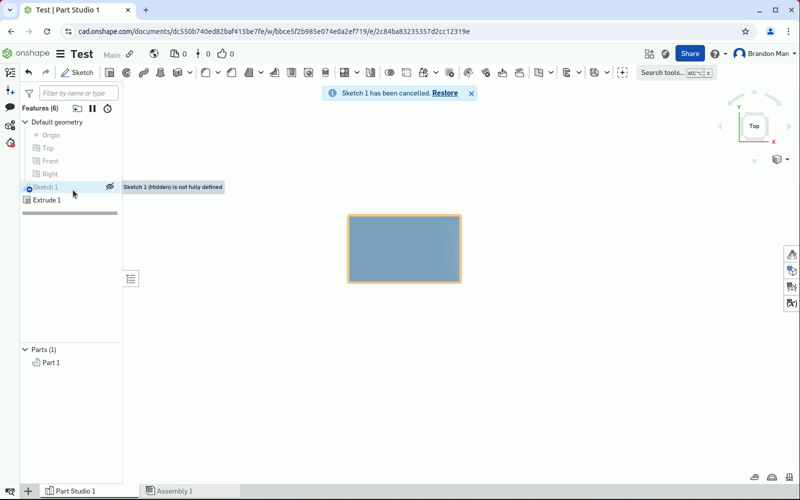
click(73, 189)
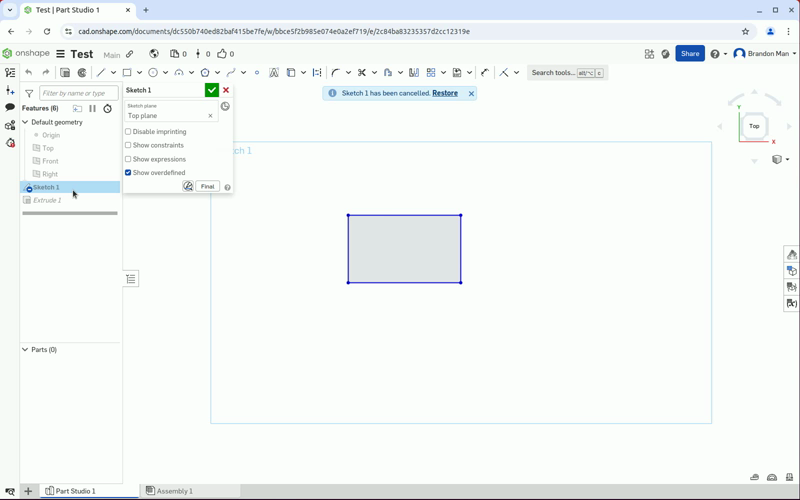
mouse_move(229, 92)
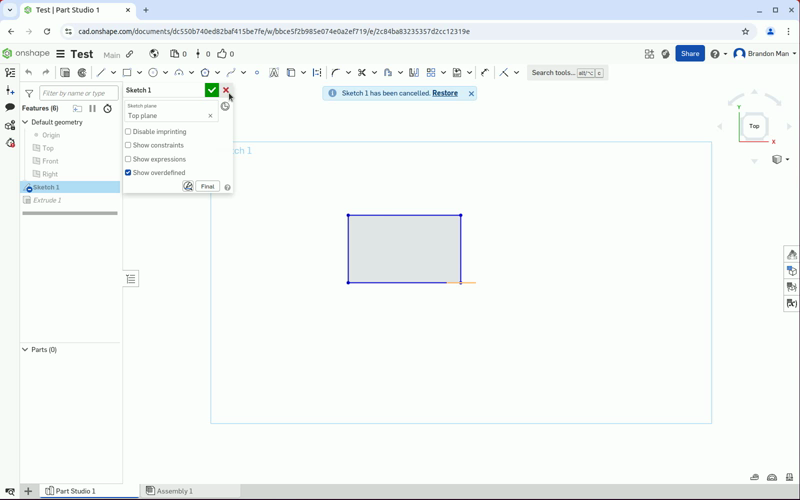
click(229, 92)
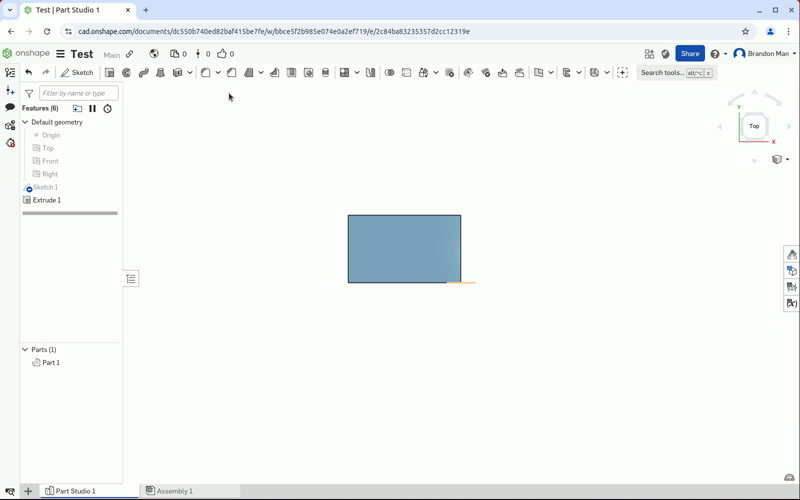
mouse_move(541, 75)
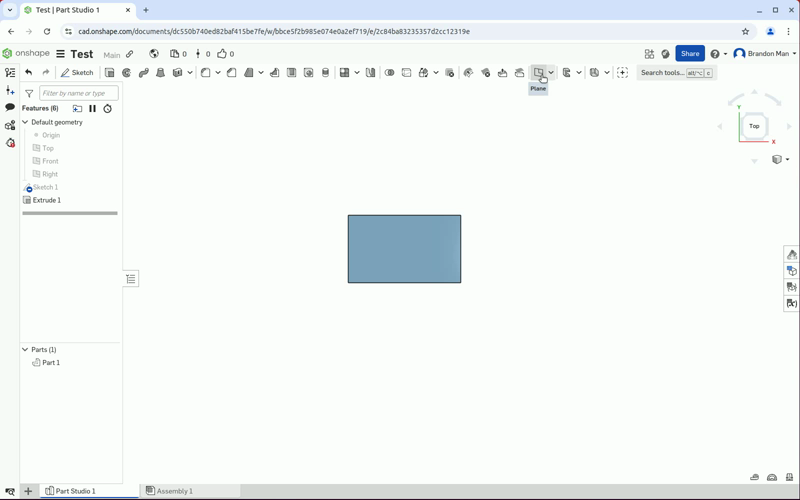
click(541, 75)
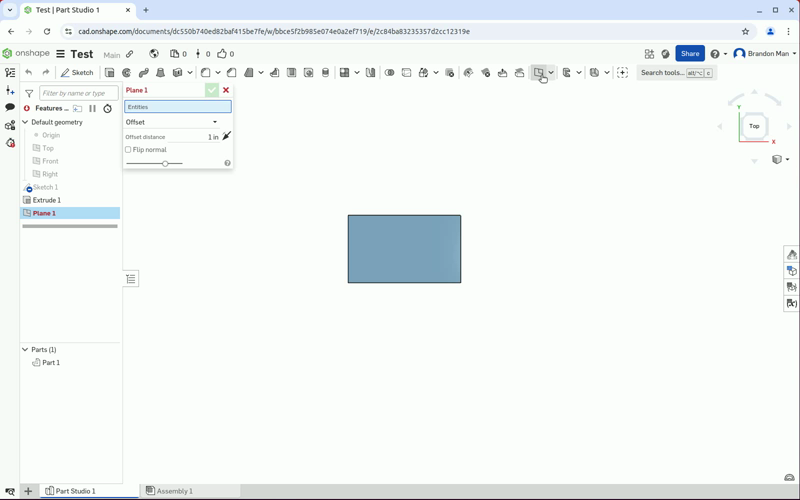
mouse_move(73, 150)
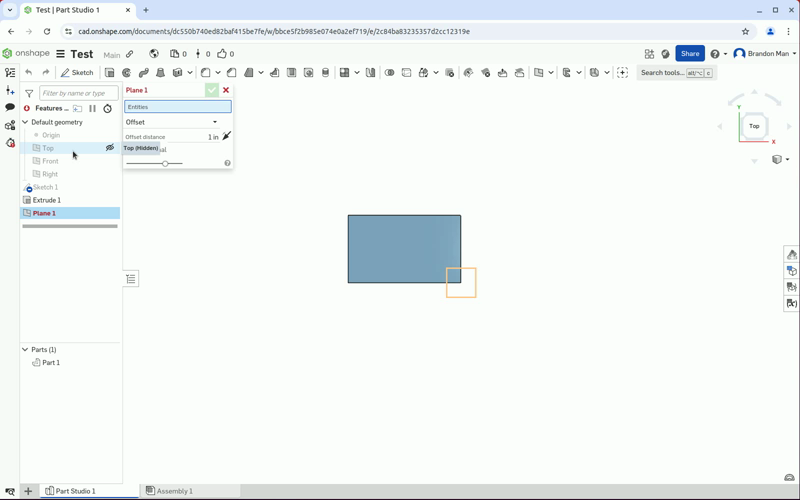
click(73, 150)
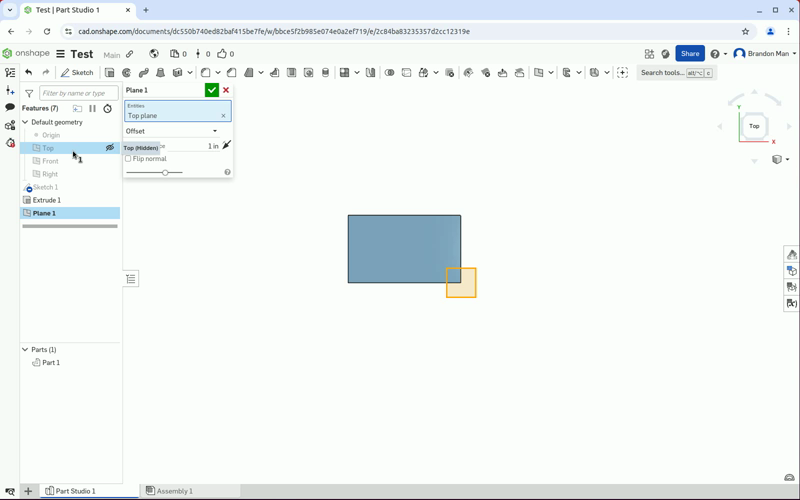
key(tab, 2)
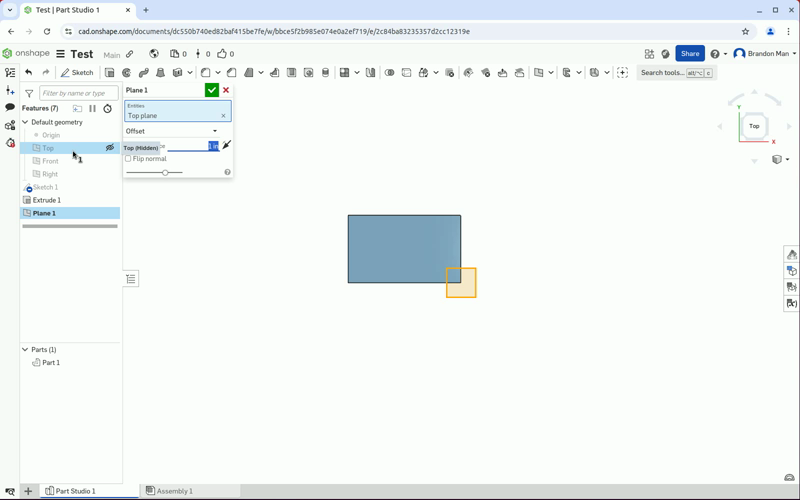
text(13.957)
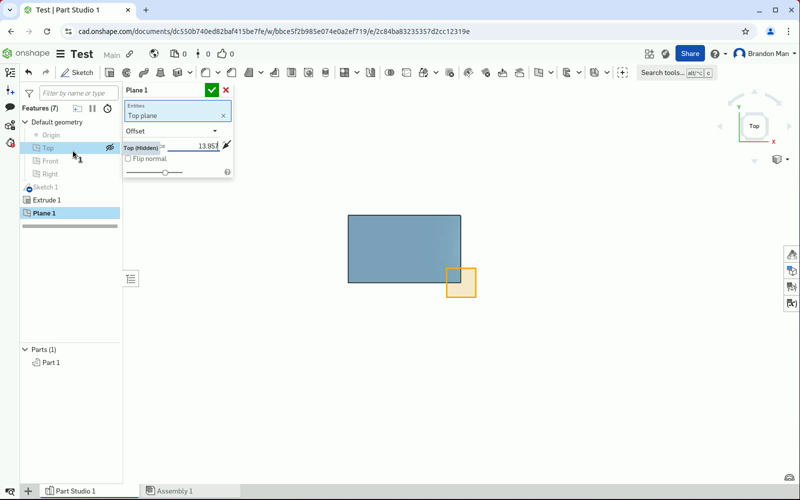
key(enter, 2)
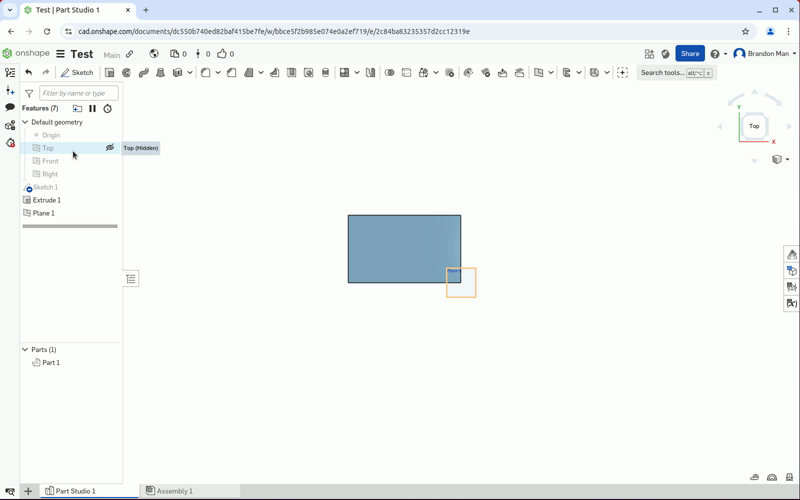
key(shift+s)
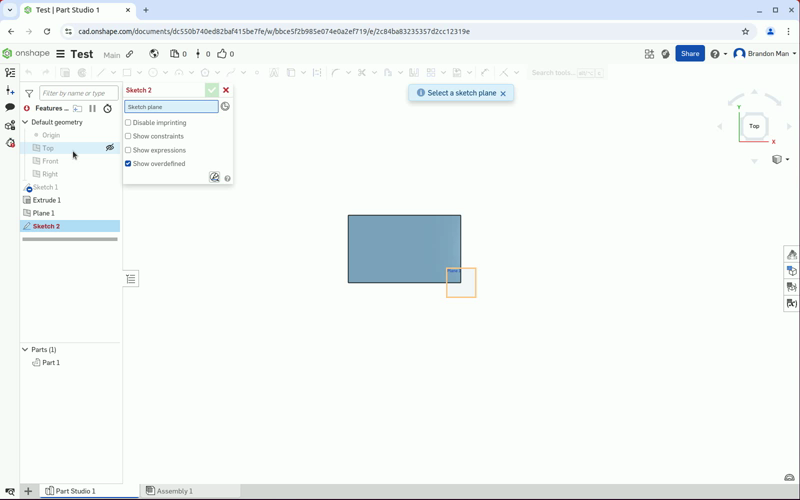
mouse_move(73, 215)
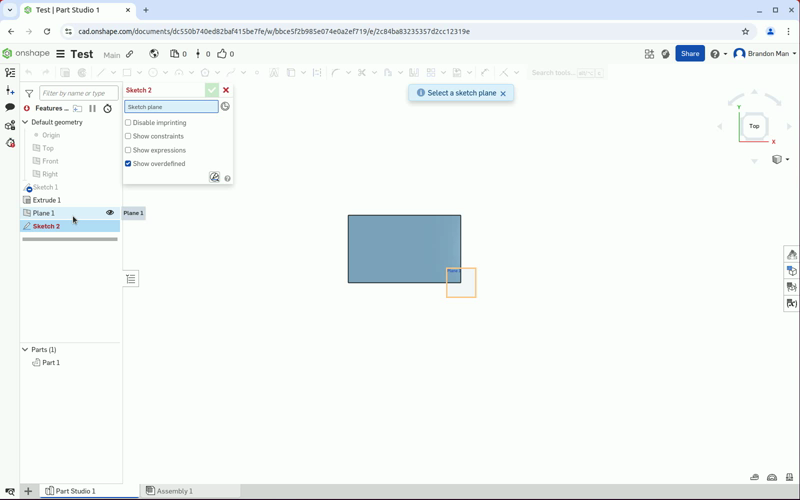
click(73, 215)
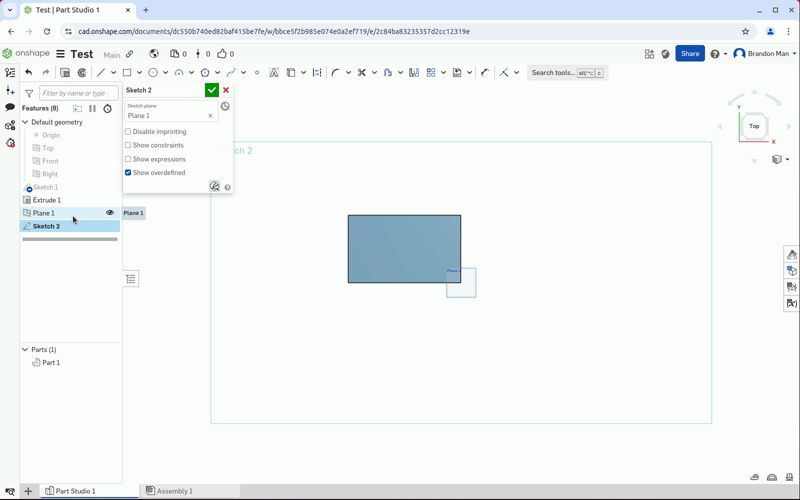
mouse_move(73, 352)
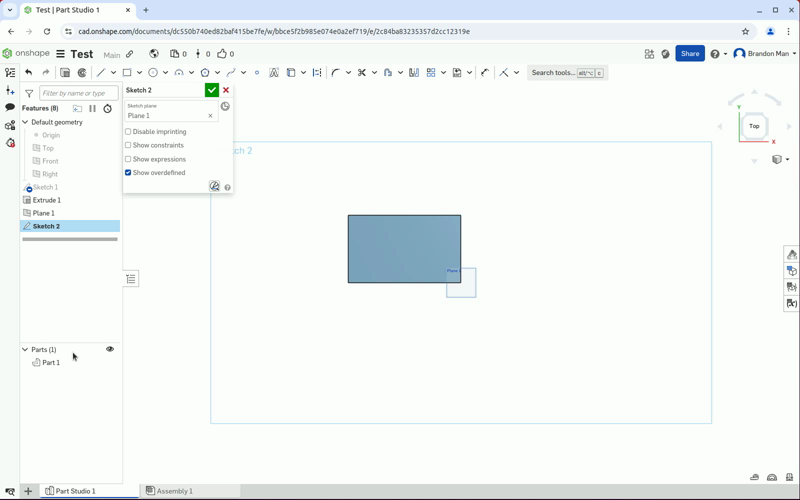
key(y)
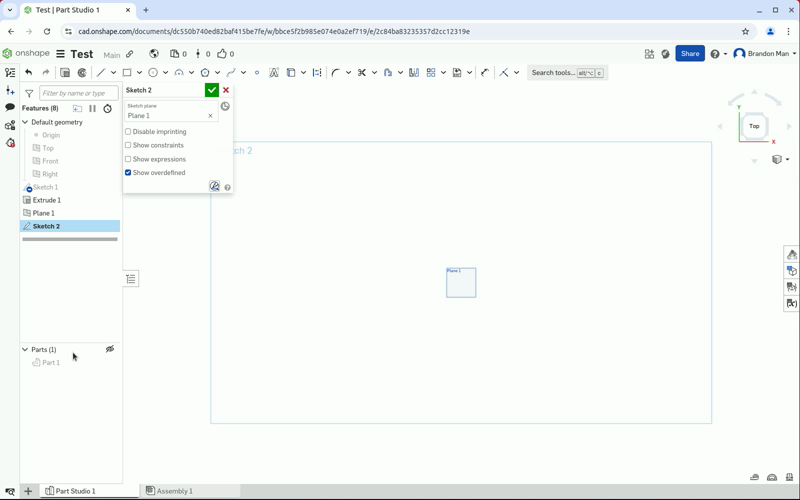
key(l)
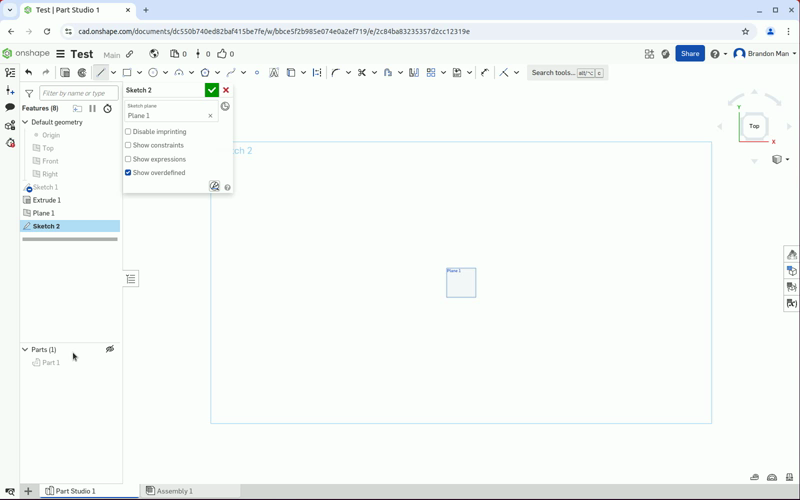
key_down(shift)
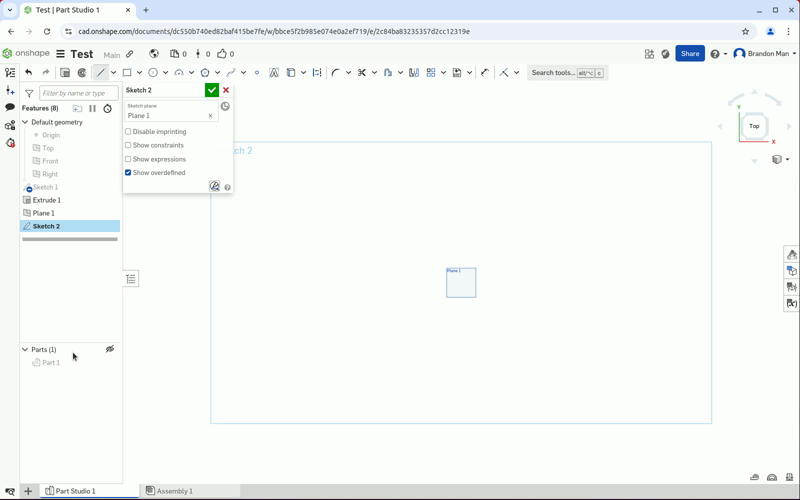
mouse_move(352, 278)
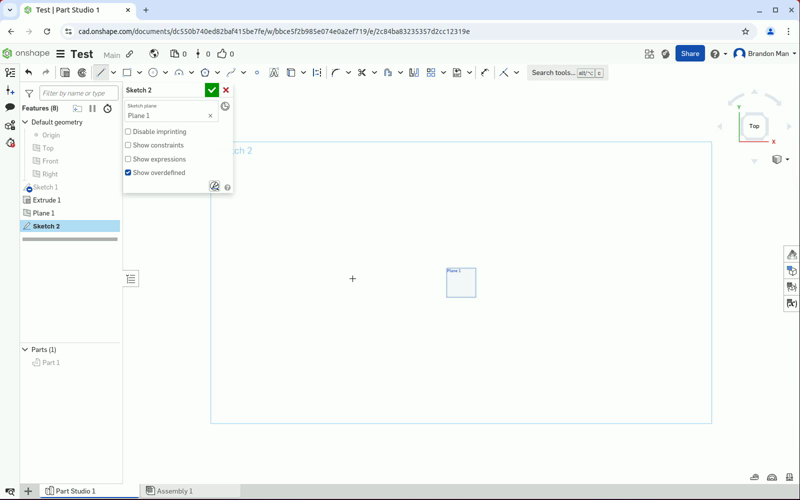
click(352, 278)
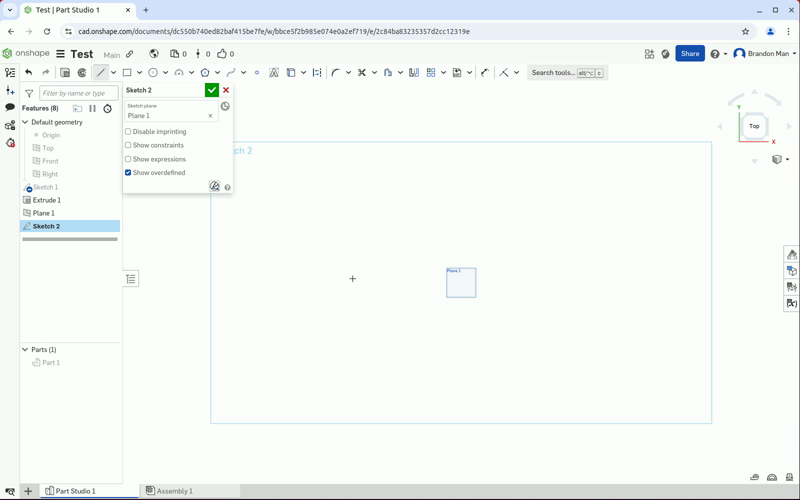
key_up(shift)
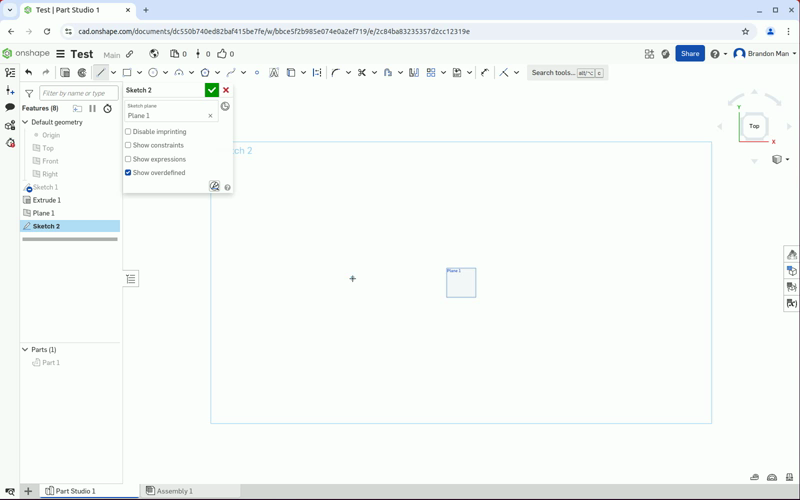
key_down(shift)
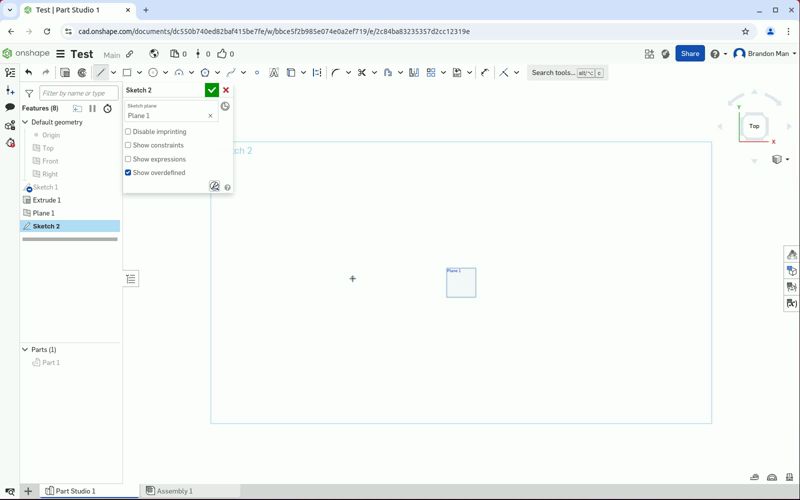
mouse_move(456, 278)
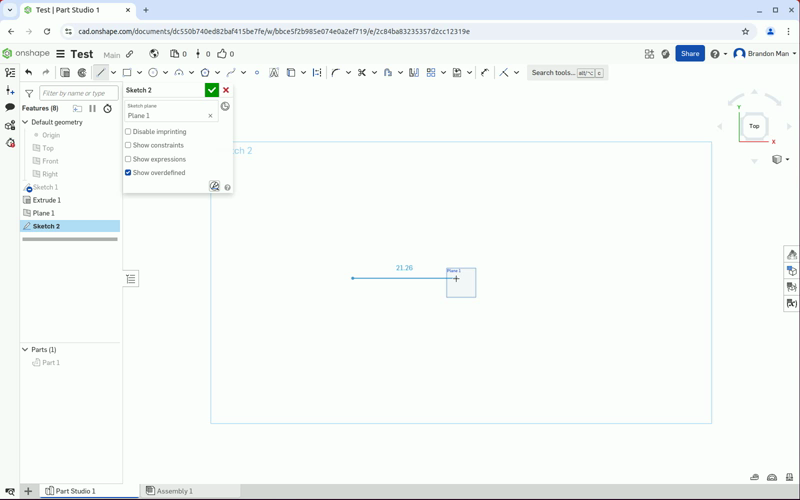
click(456, 278)
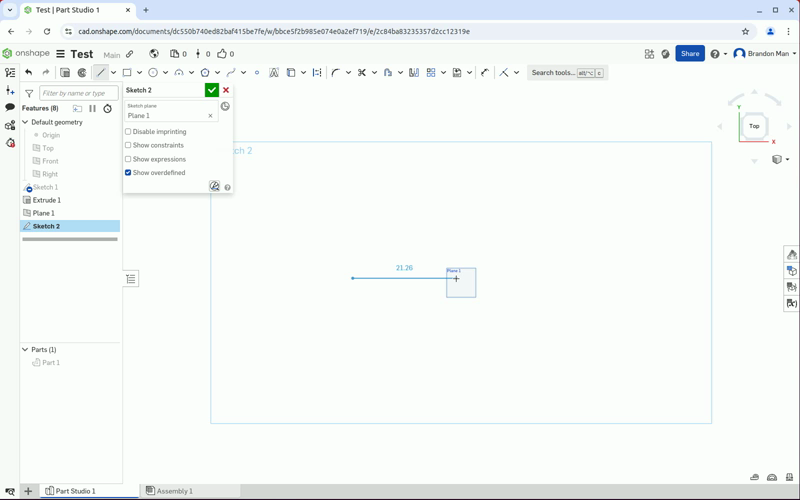
key_up(shift)
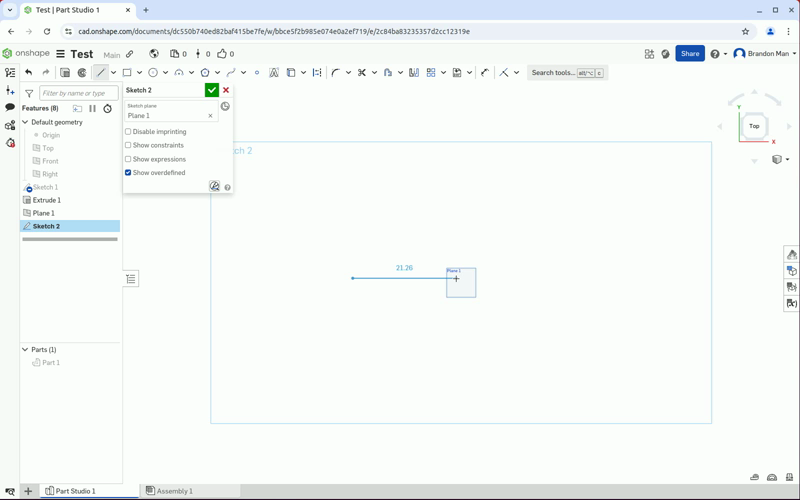
key_down(shift)
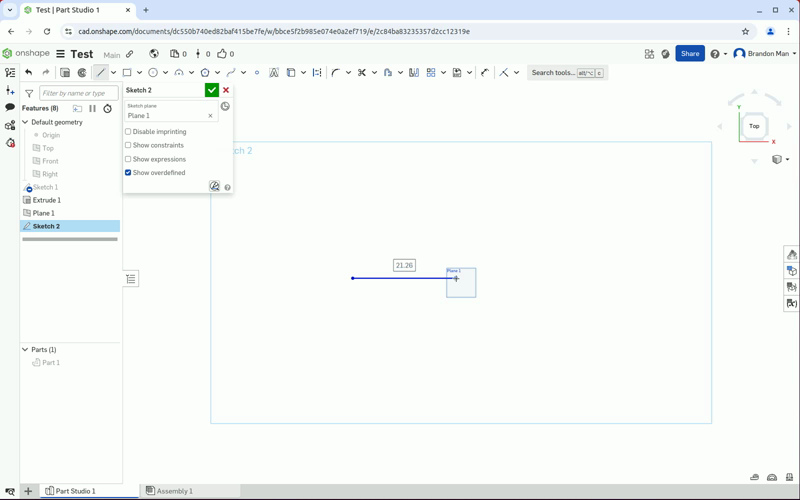
mouse_move(486, 278)
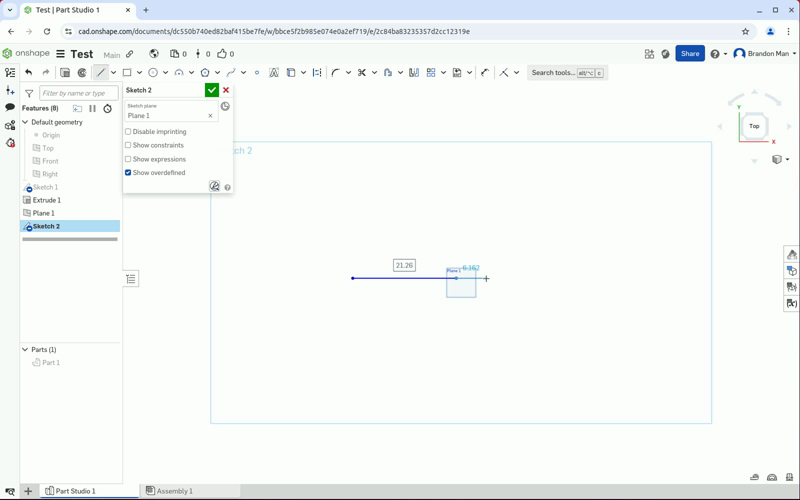
mouse_move(456, 219)
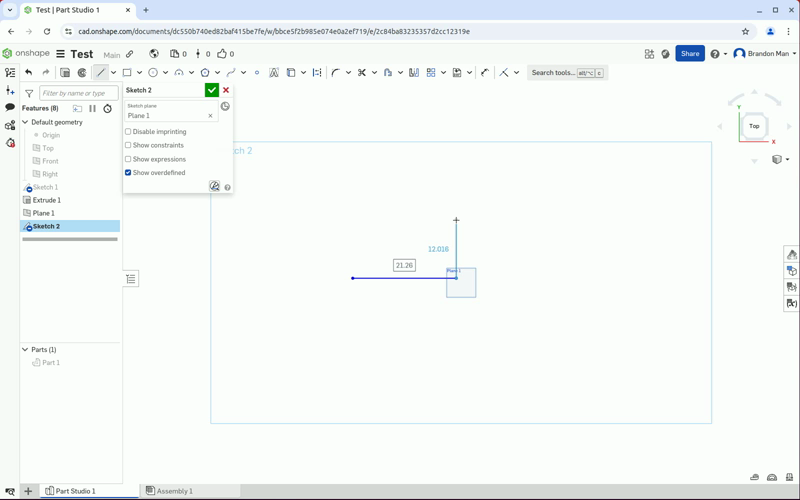
click(456, 219)
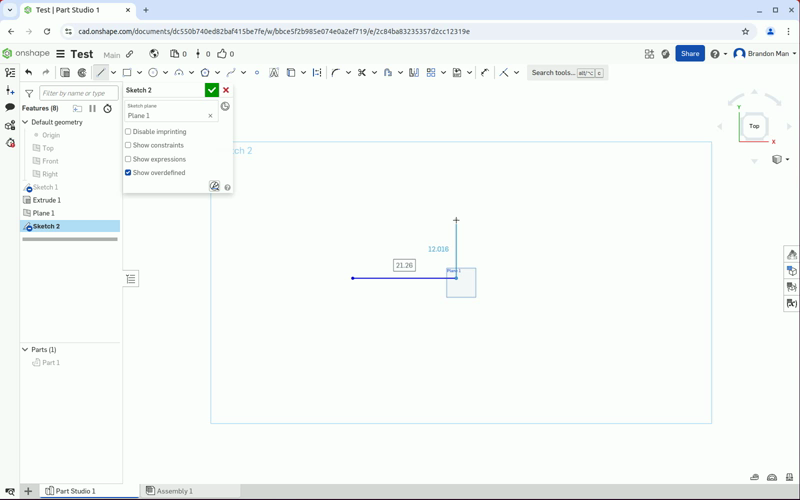
key_up(shift)
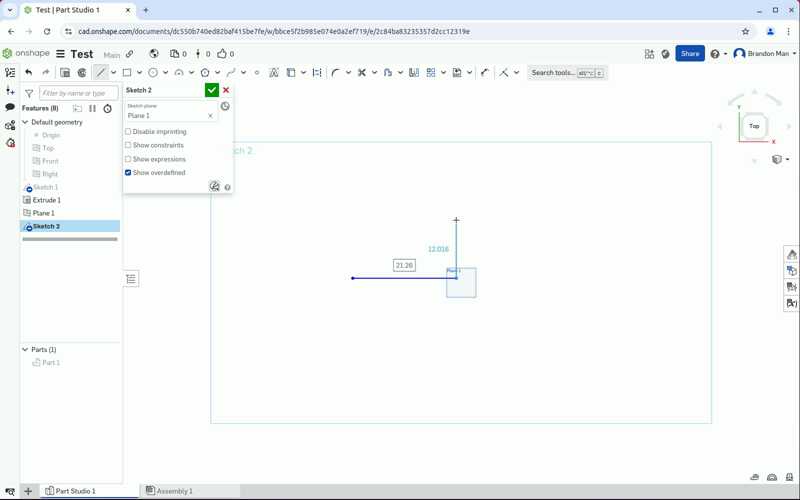
key_down(shift)
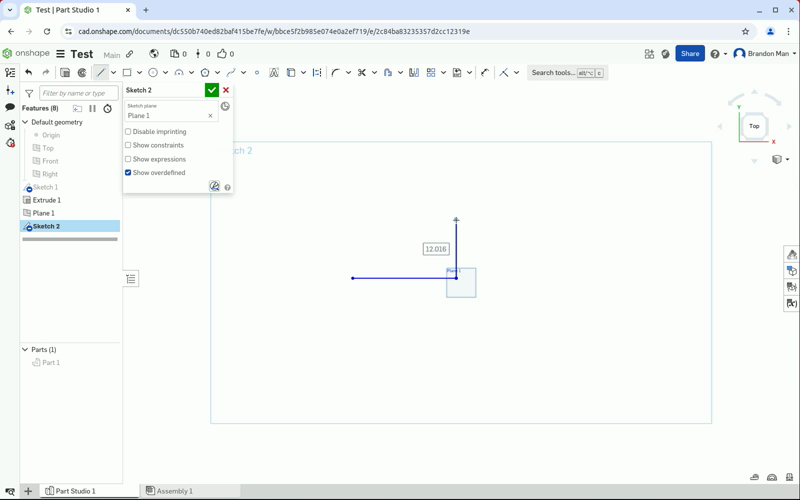
mouse_move(352, 219)
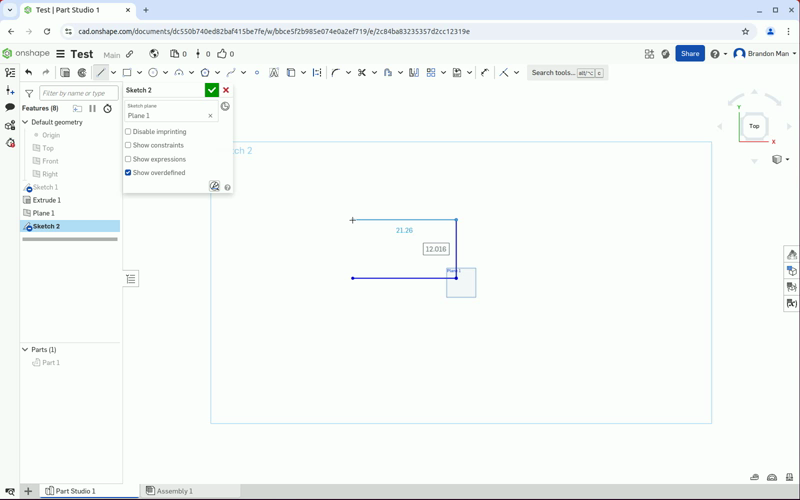
click(352, 219)
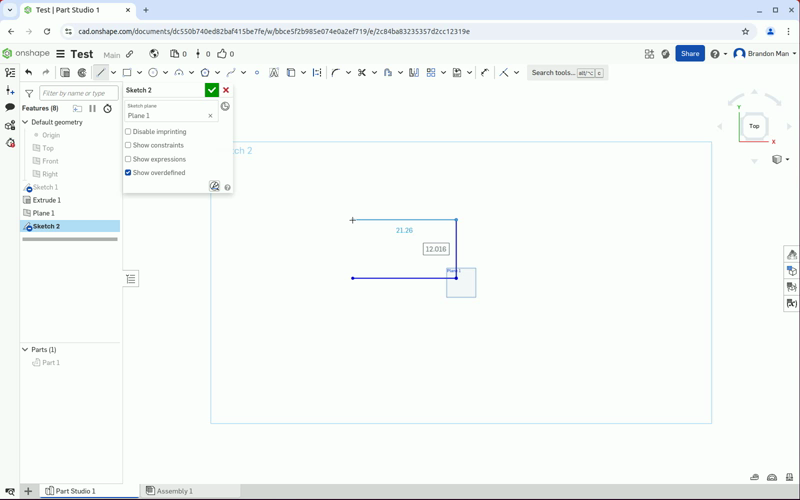
key_up(shift)
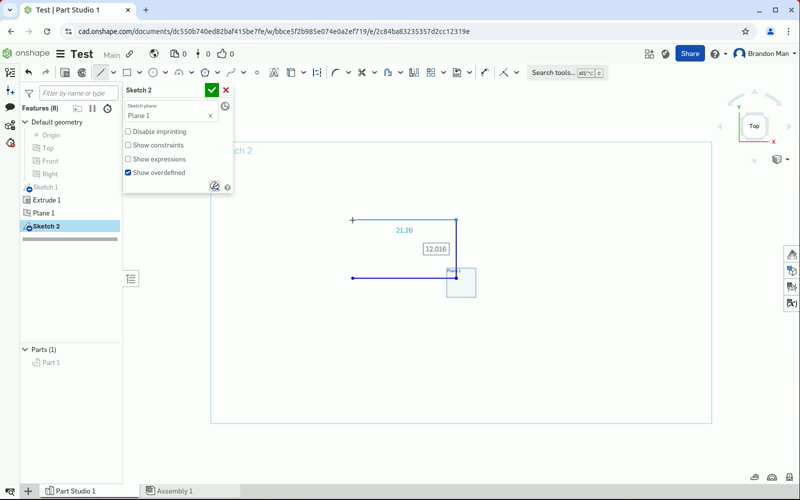
mouse_move(382, 219)
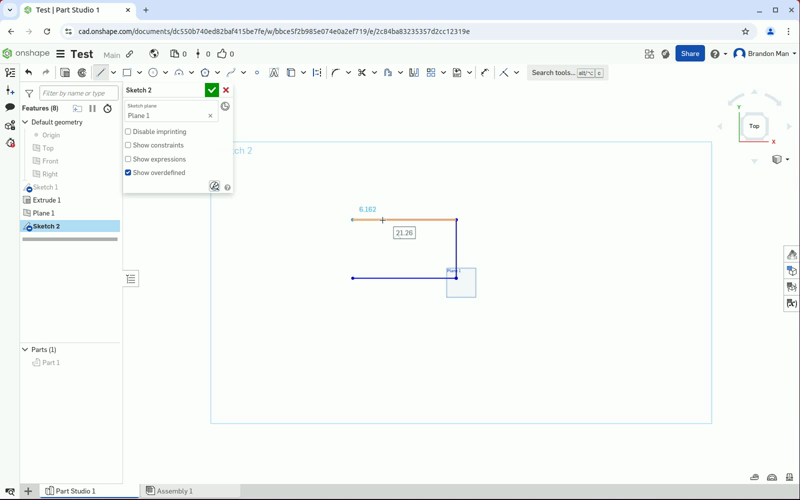
key_down(shift)
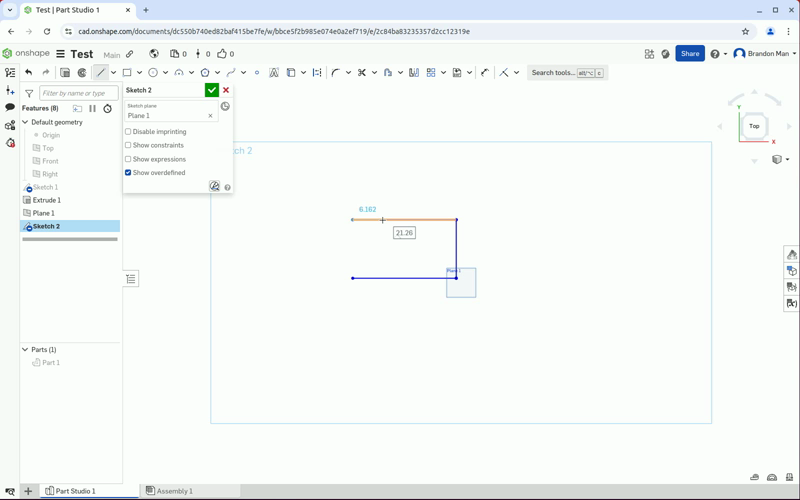
mouse_move(352, 278)
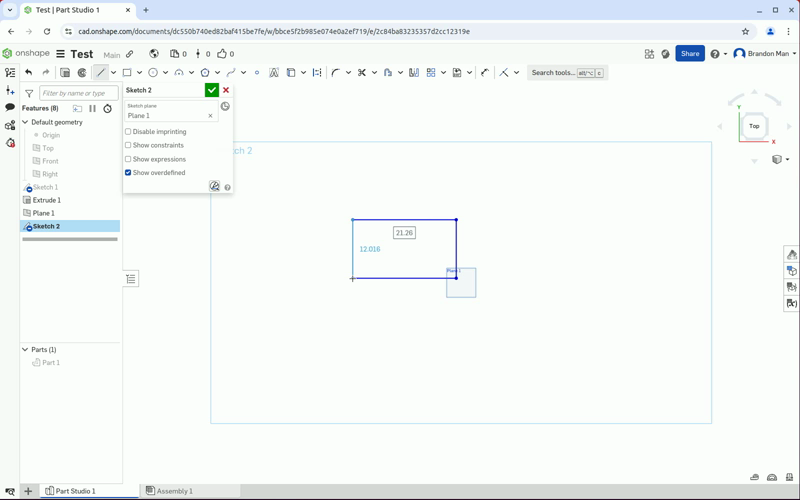
key_up(shift)
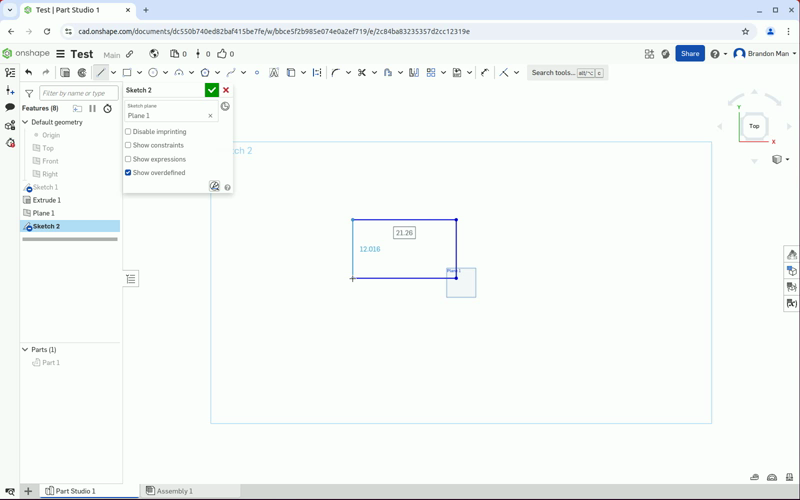
click(352, 278)
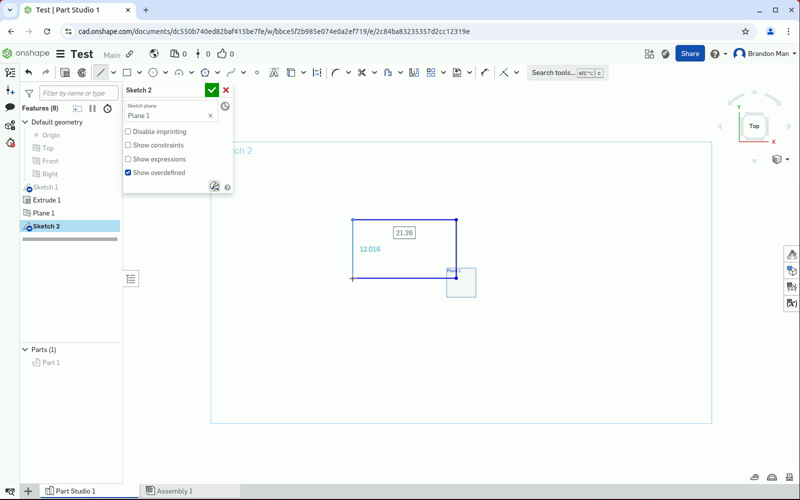
key(esc)
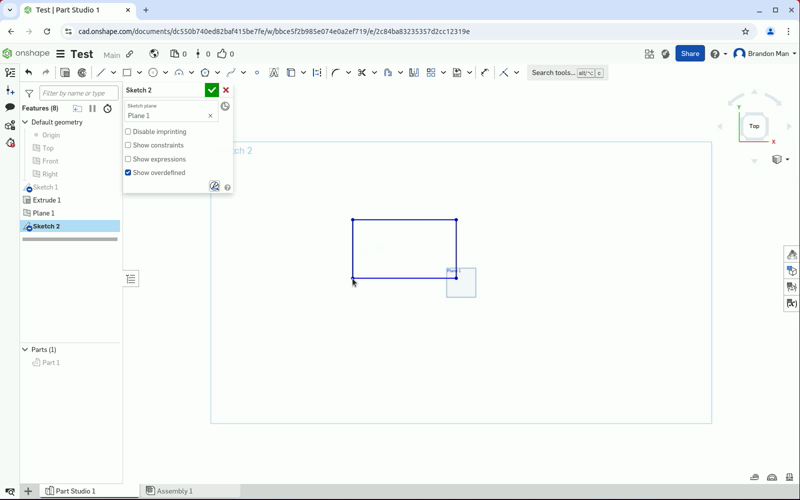
mouse_move(414, 229)
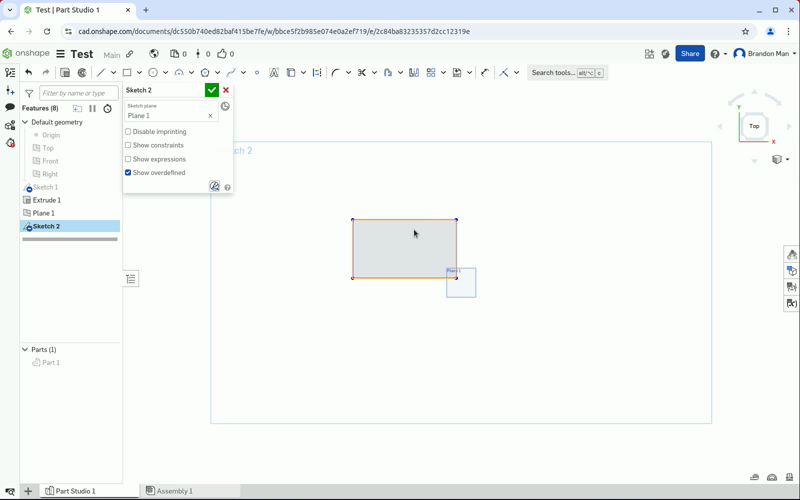
click(414, 229)
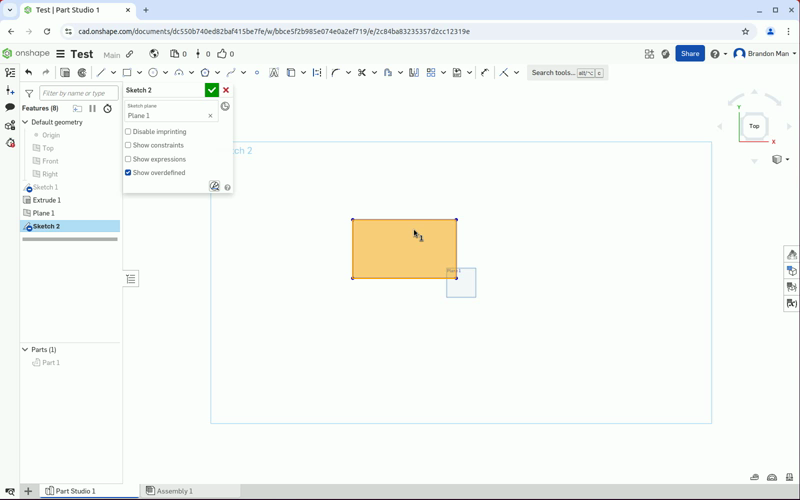
mouse_move(73, 352)
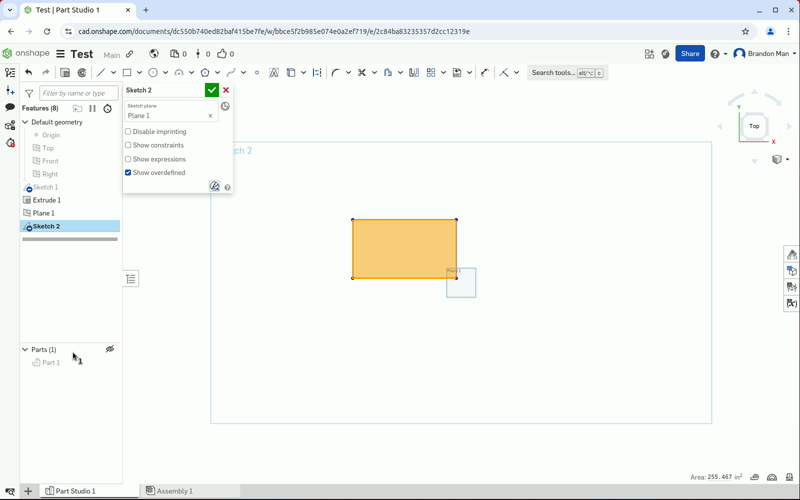
key(shift+y)
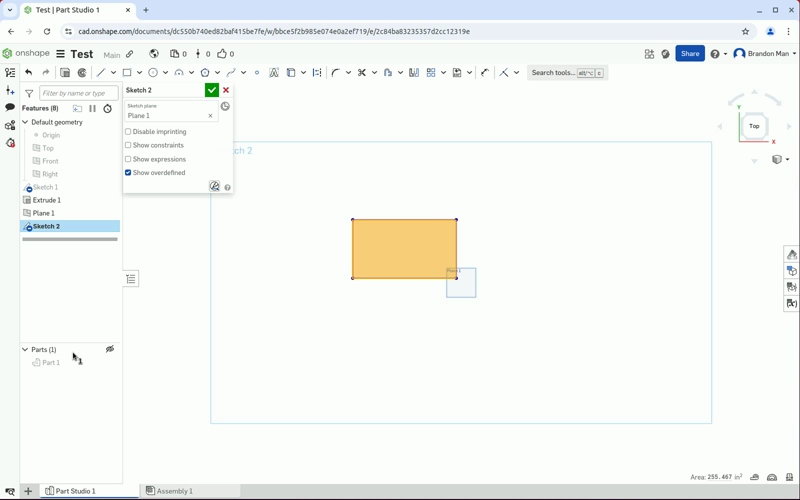
key(shift+e)
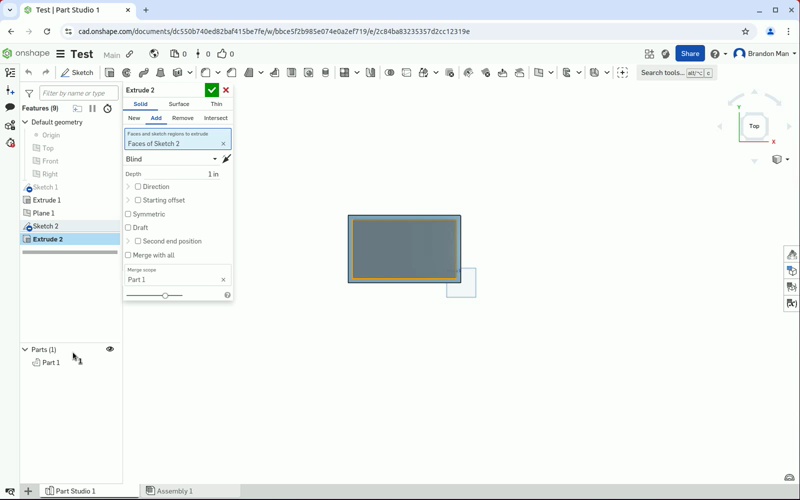
mouse_move(143, 106)
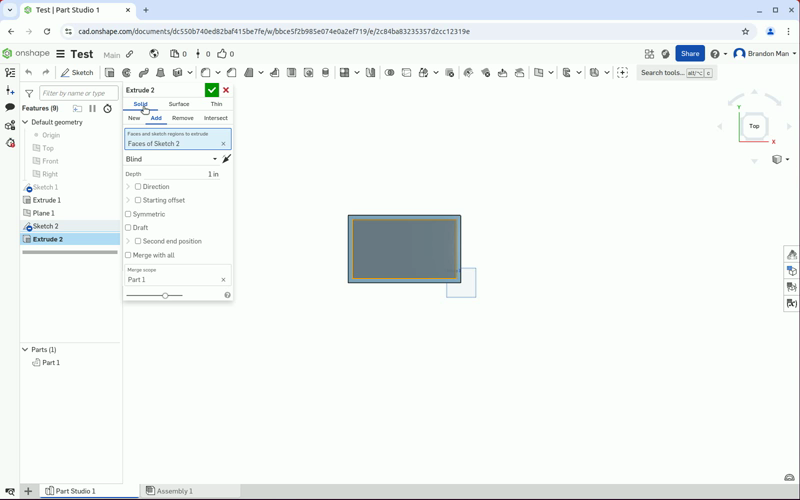
click(143, 106)
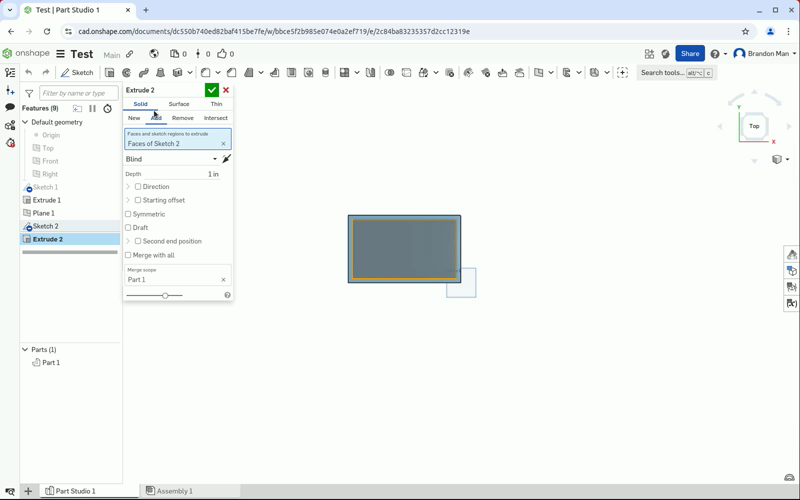
mouse_move(186, 120)
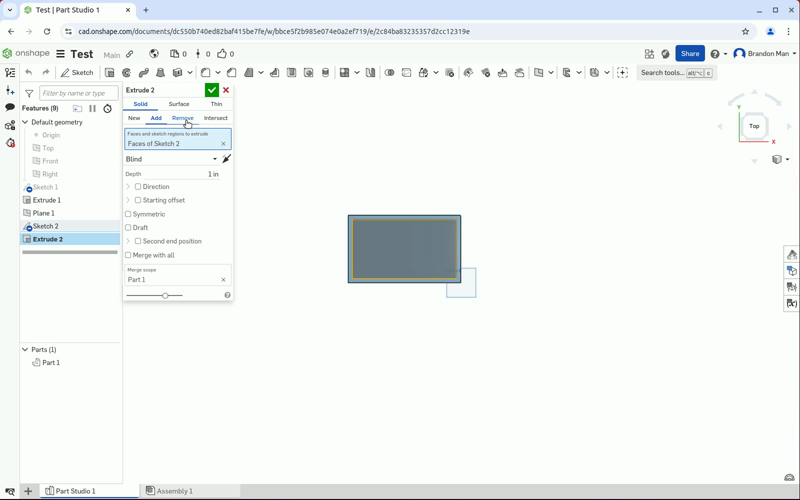
click(186, 120)
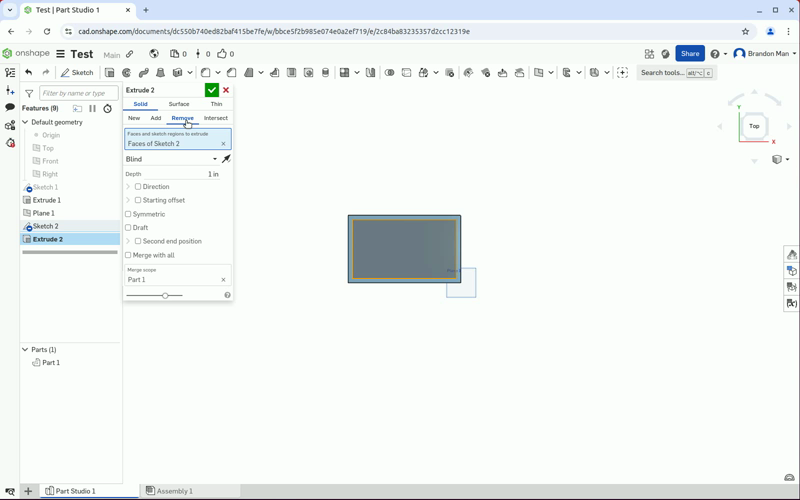
key(tab, 4)
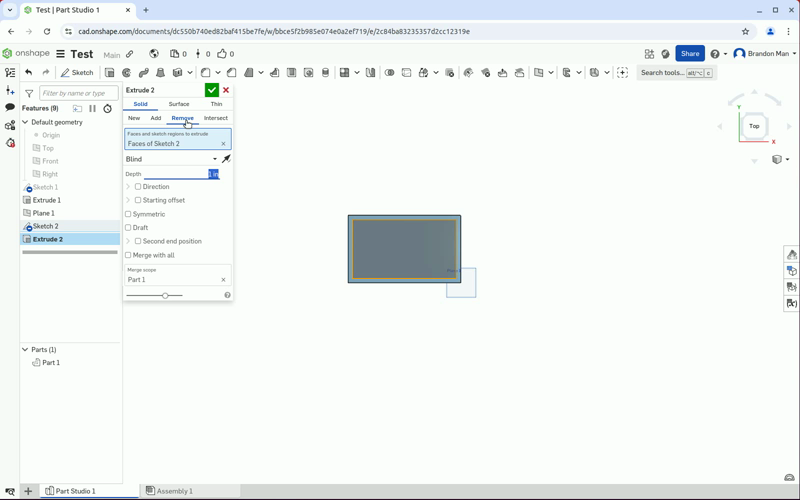
text(12.998)
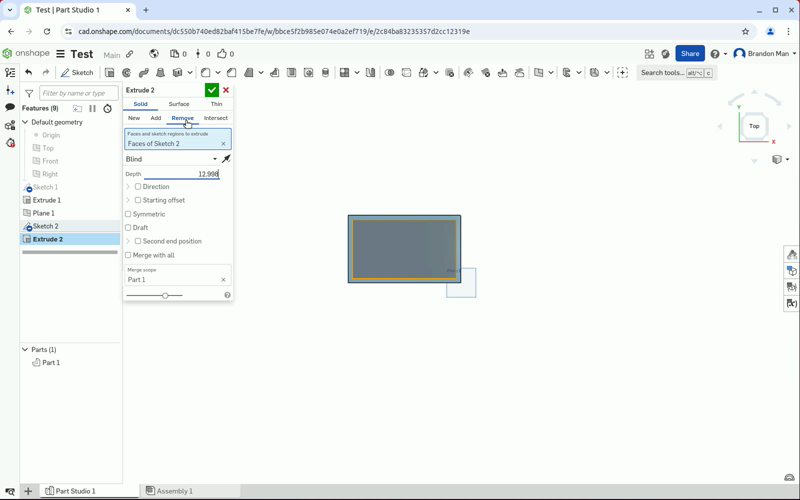
key(tab, 6)
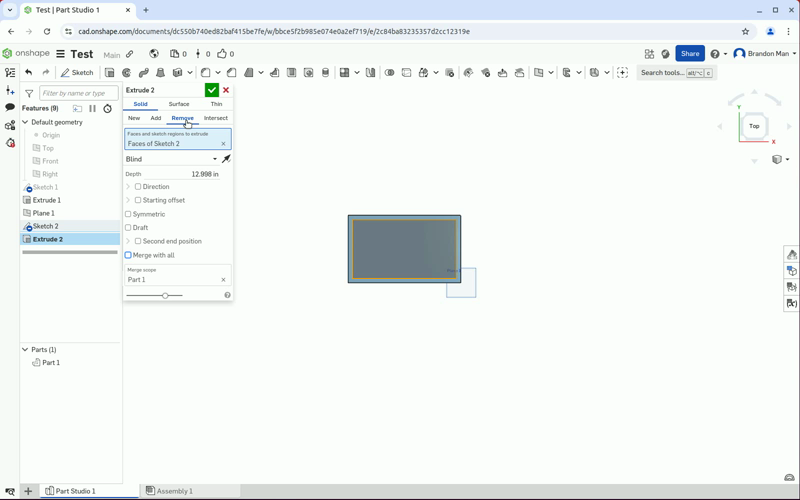
key(space)
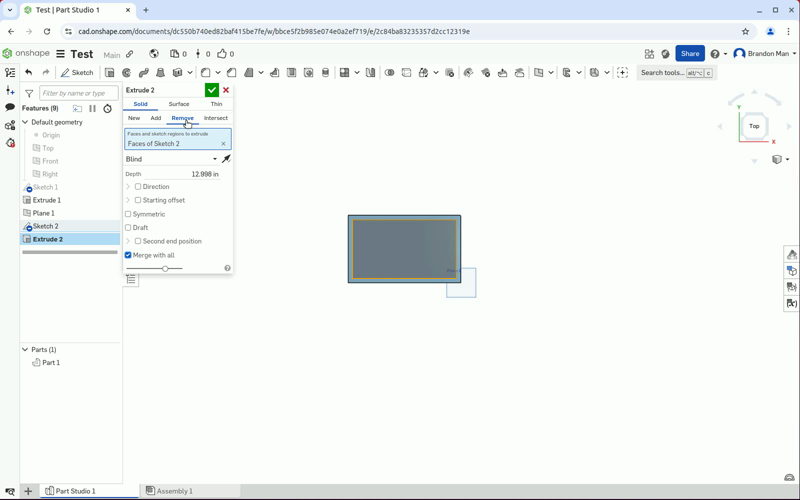
key(enter)
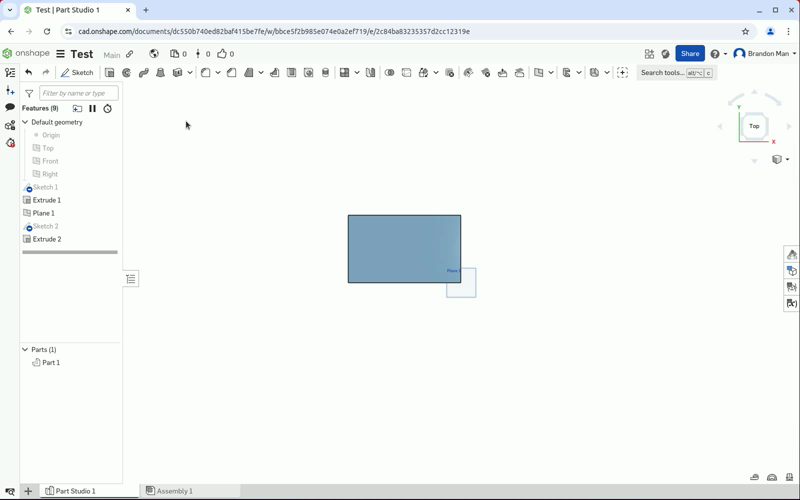
key(shift+h)
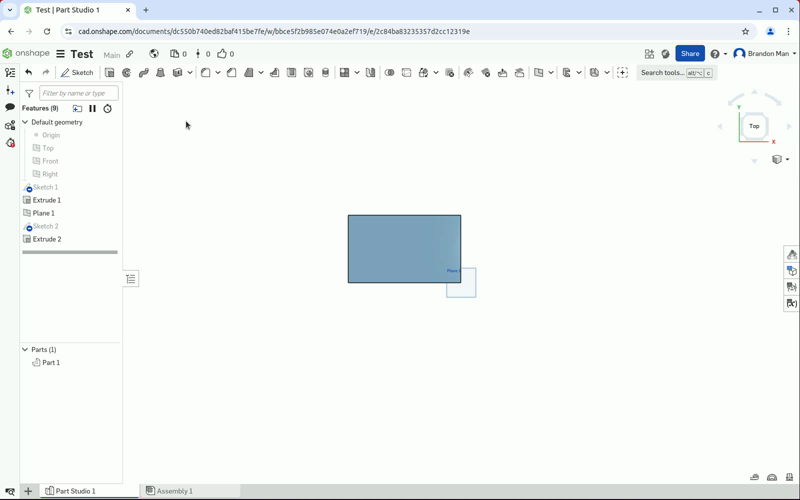
key(shift+h)
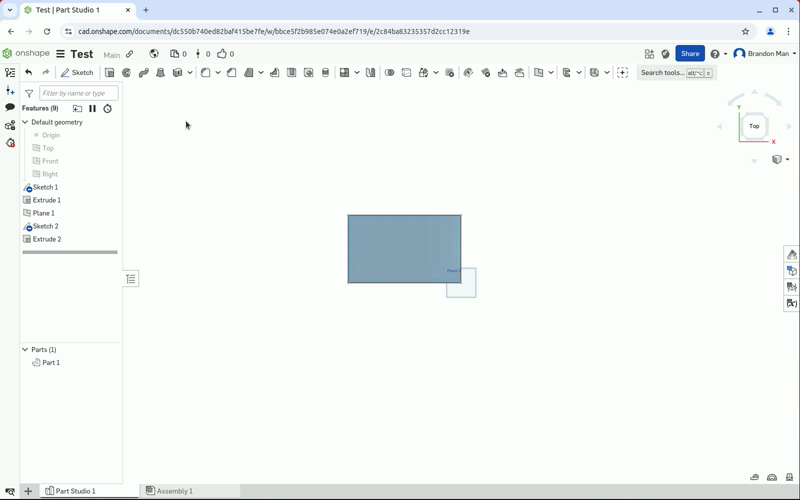
key(shift+7)
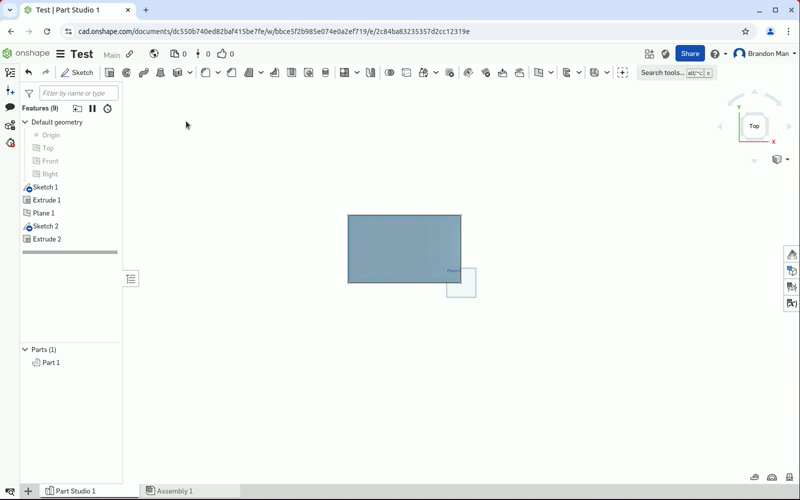
key(up, 3)
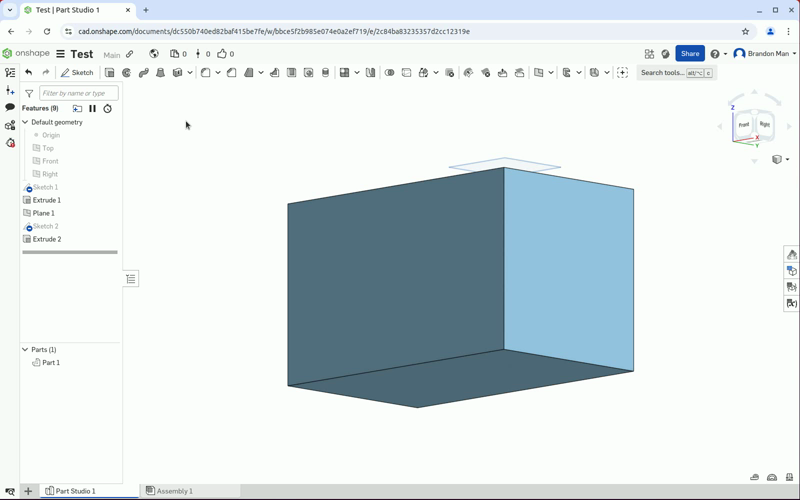
key(left, 3)
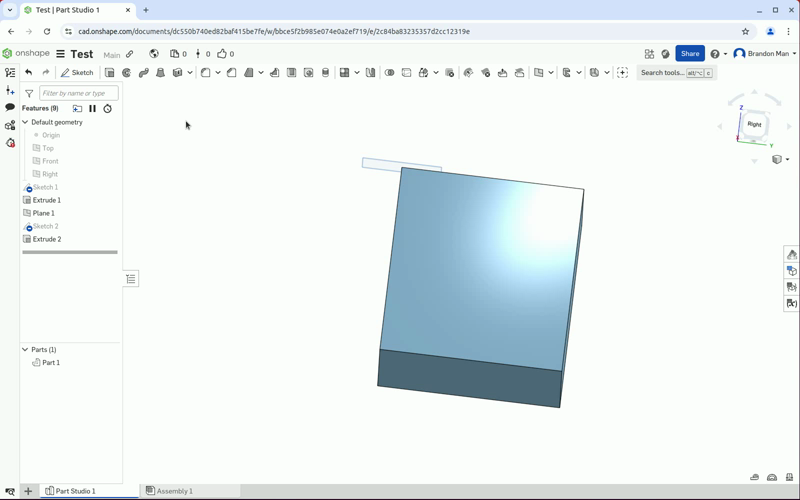
key(right, 3)
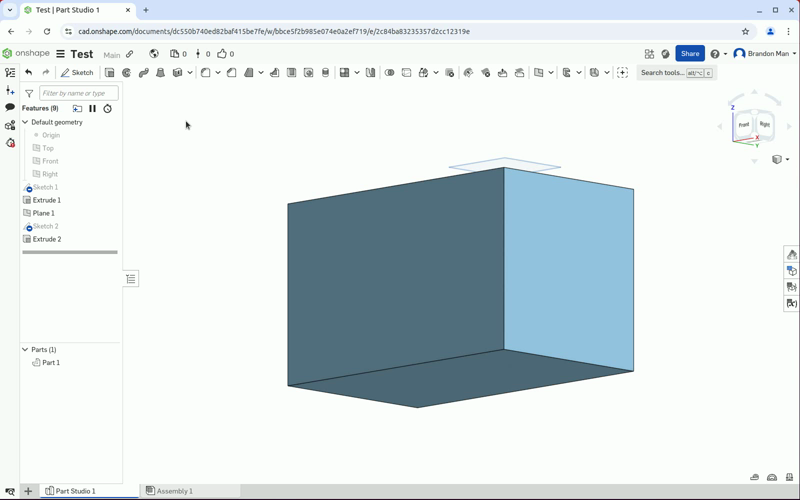
key(down, 3)
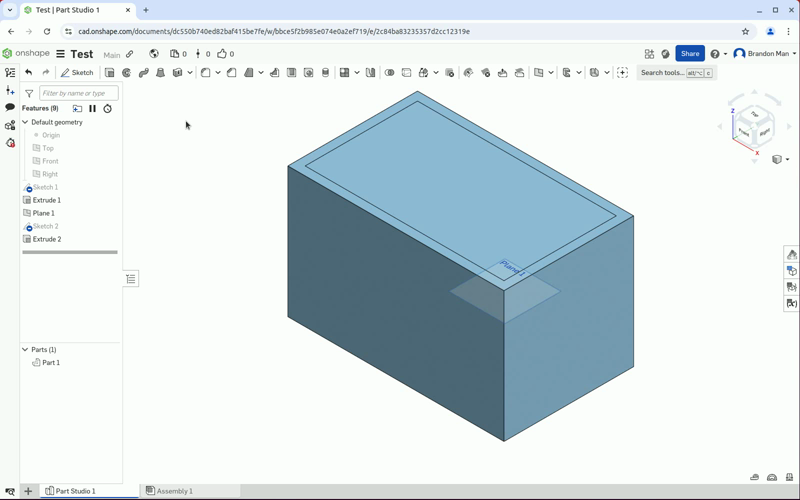
mouse_move(73, 189)
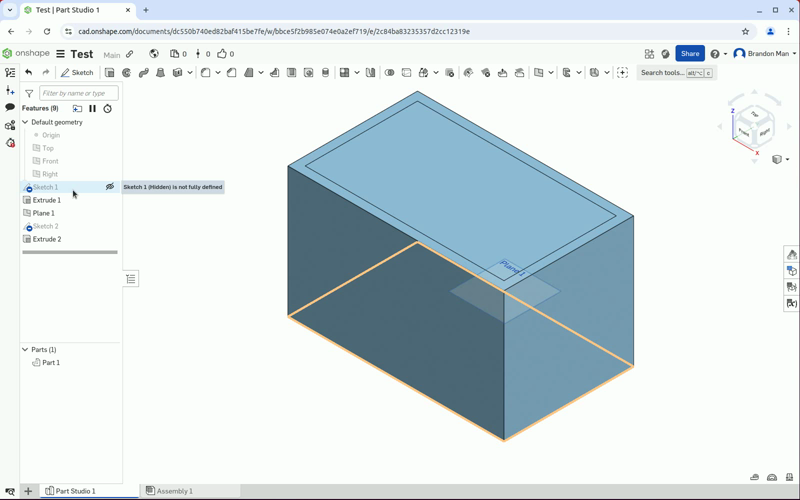
click(73, 189)